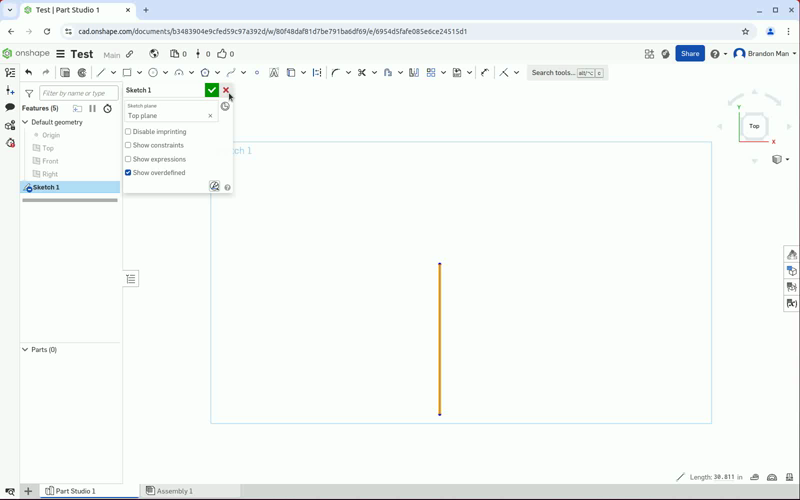
key(shift+h)
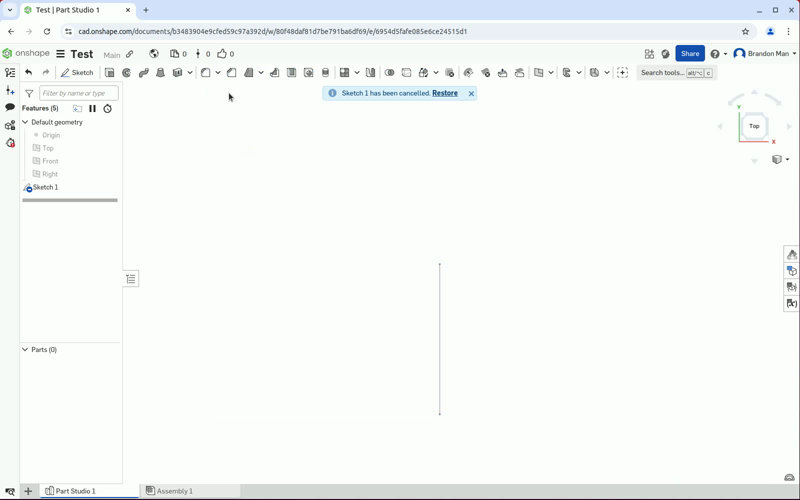
key(shift+s)
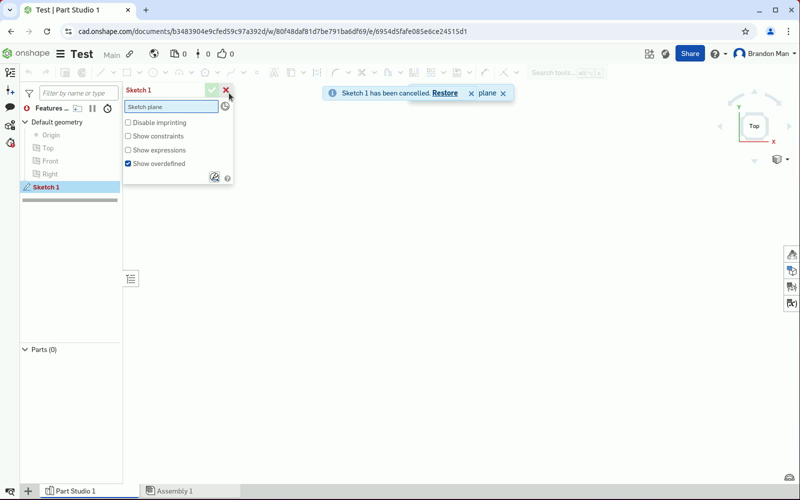
mouse_move(73, 150)
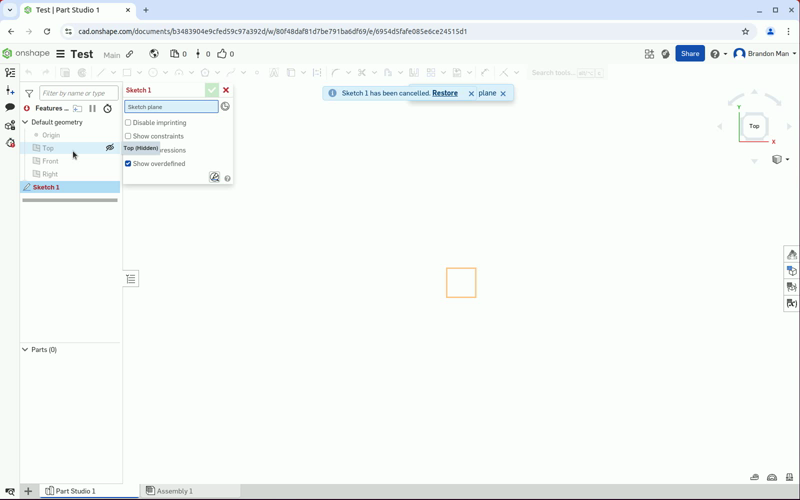
click(73, 150)
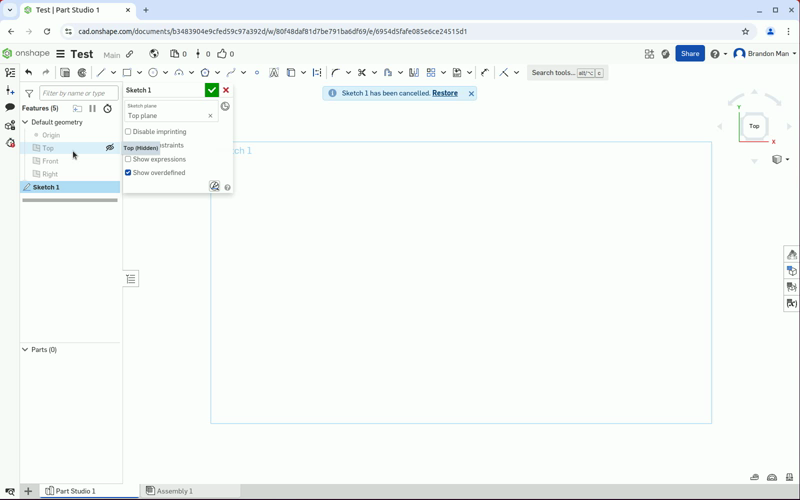
mouse_move(73, 352)
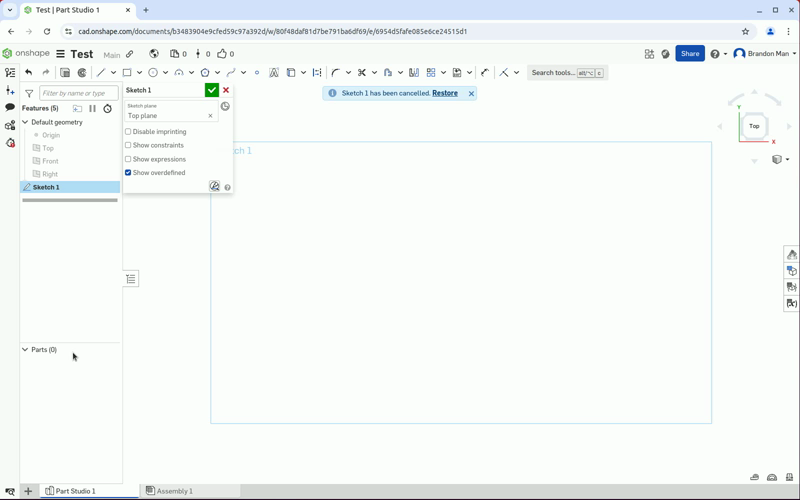
key(y)
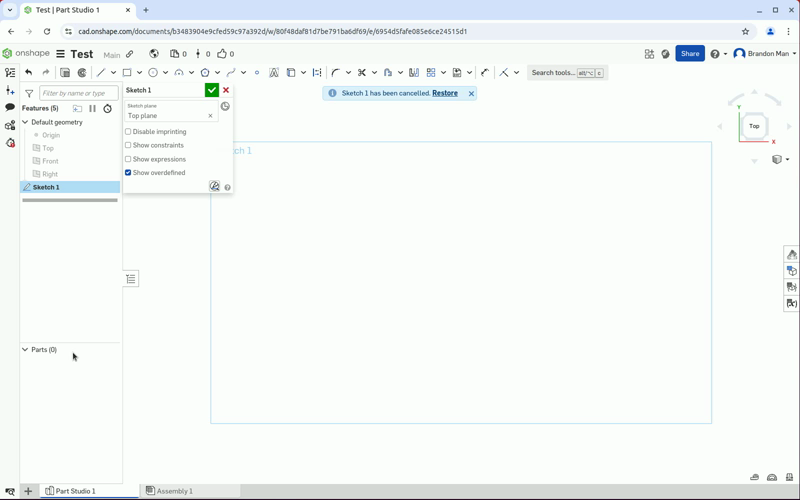
key(l)
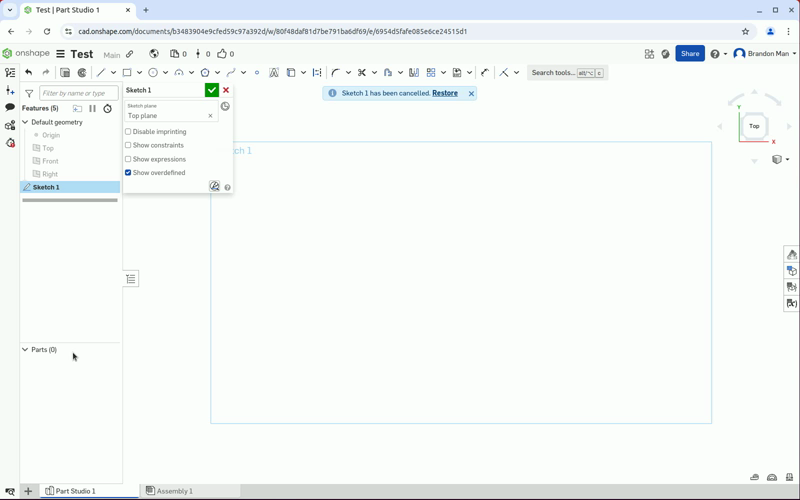
key_down(shift)
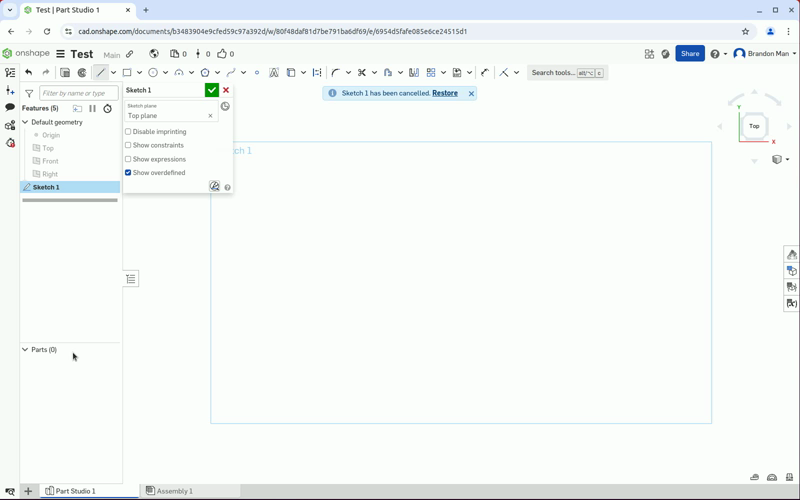
mouse_move(460, 282)
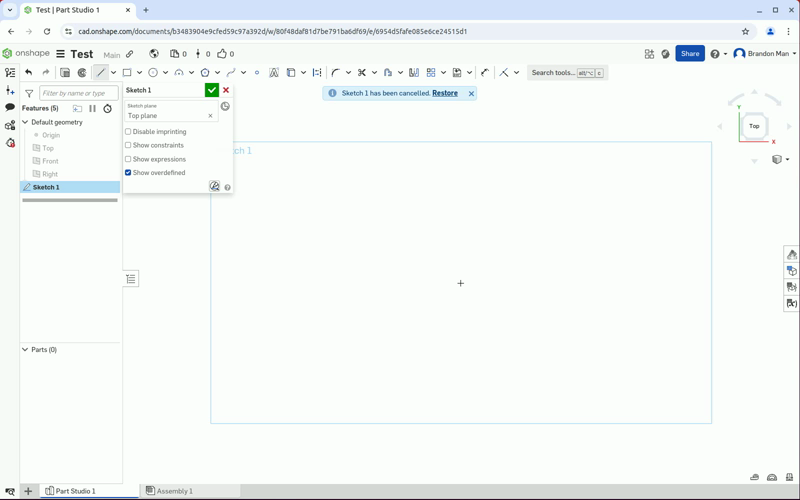
click(460, 282)
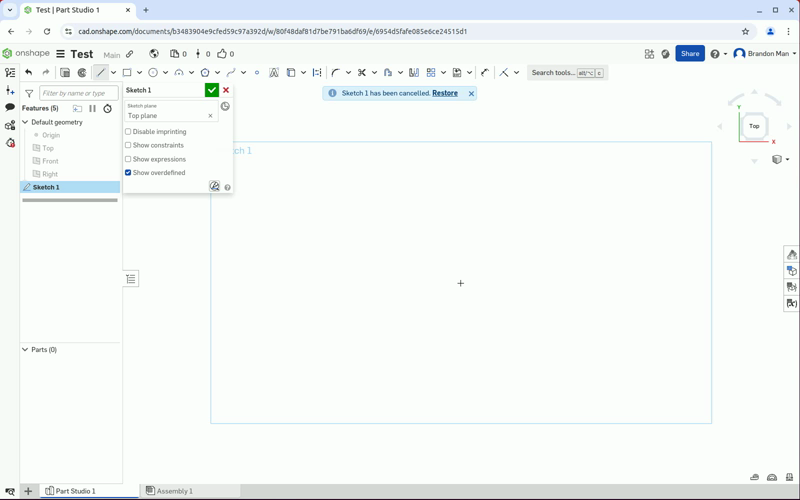
key_up(shift)
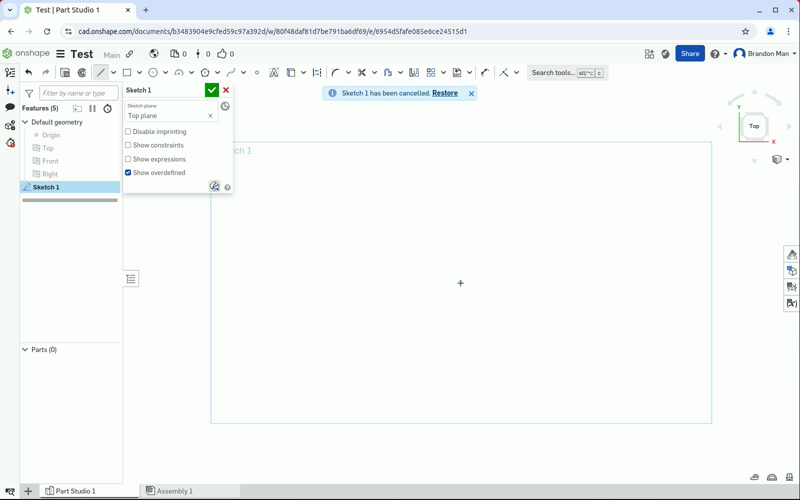
key_down(shift)
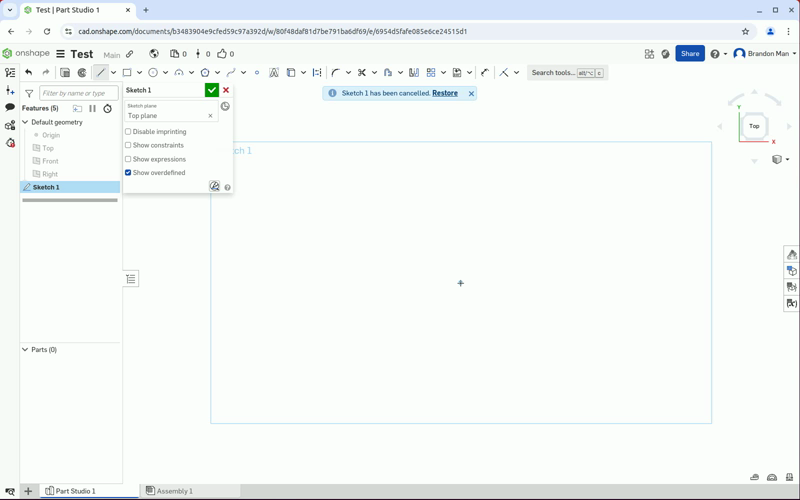
mouse_move(535, 282)
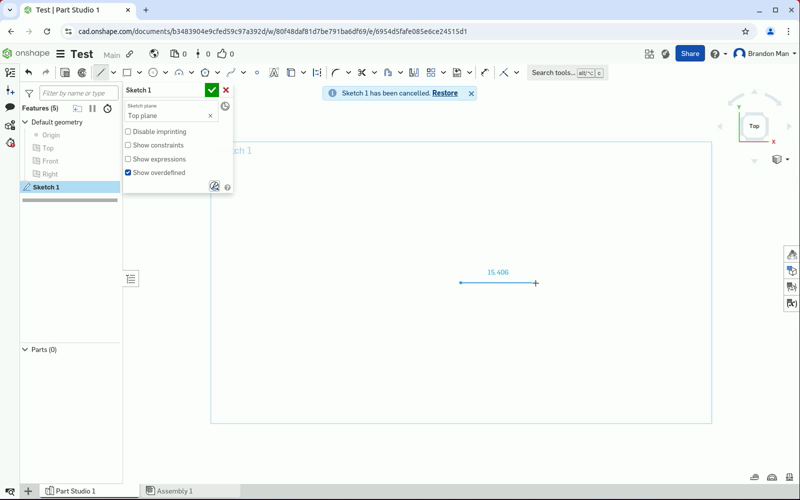
click(535, 282)
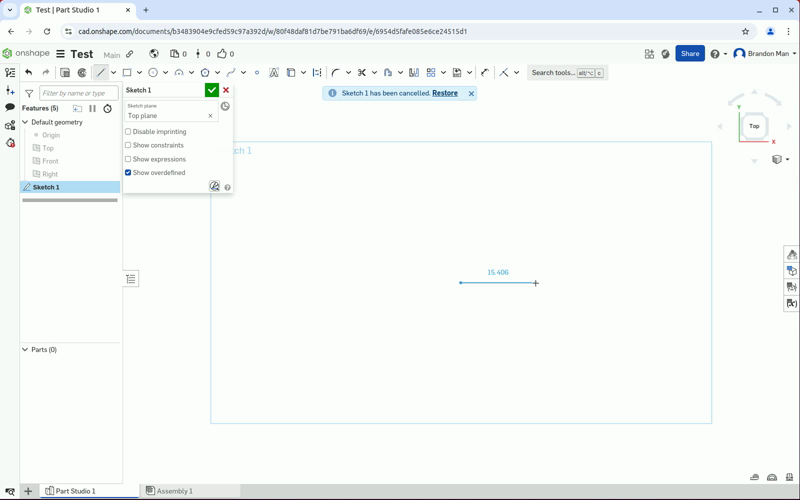
key_up(shift)
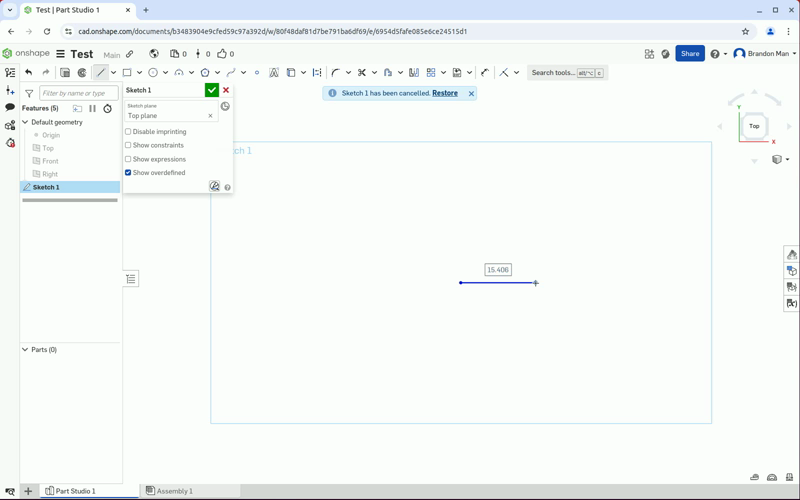
key_down(shift)
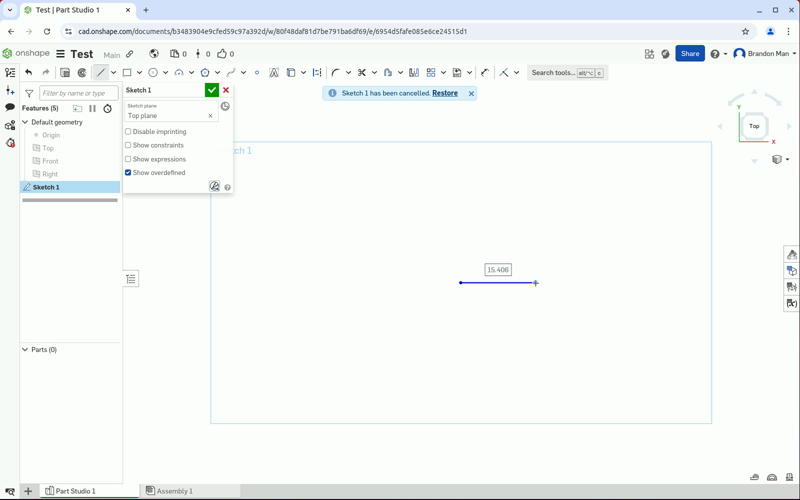
mouse_move(535, 170)
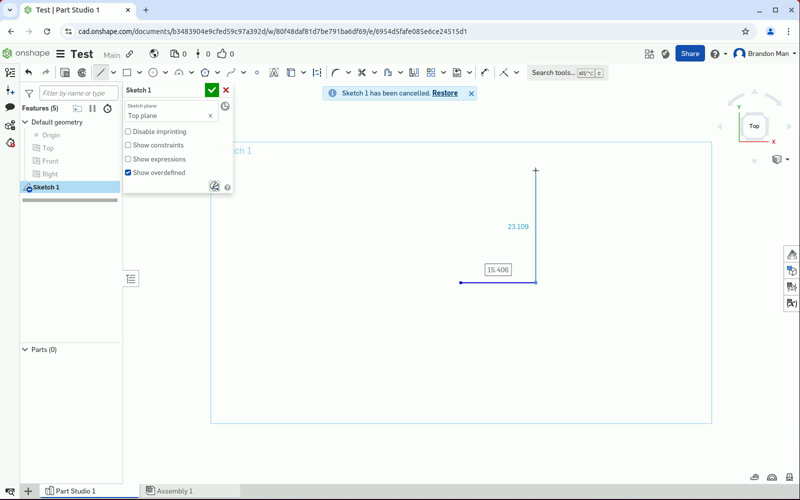
click(535, 170)
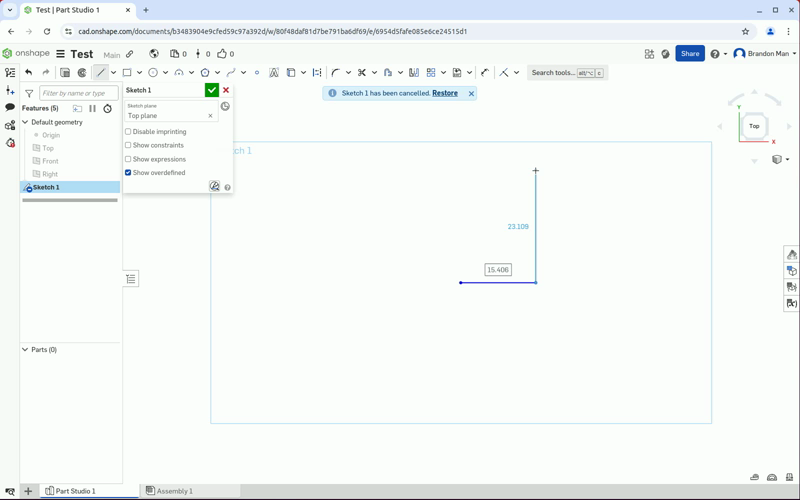
key_up(shift)
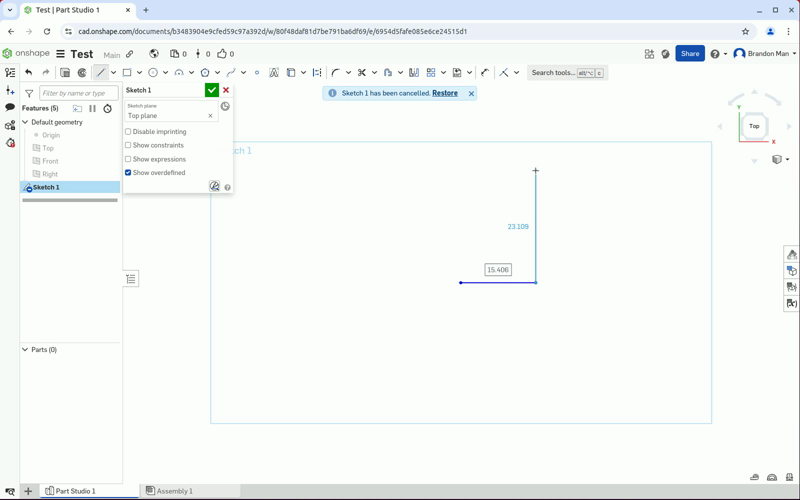
key_down(shift)
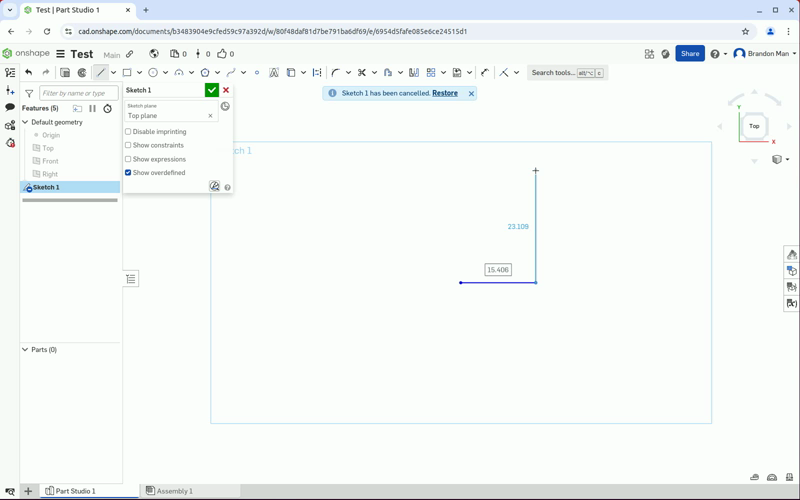
mouse_move(460, 170)
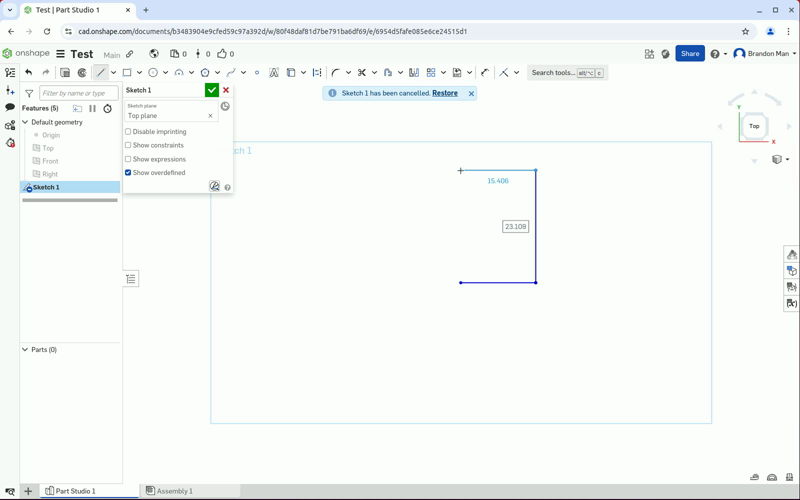
click(460, 170)
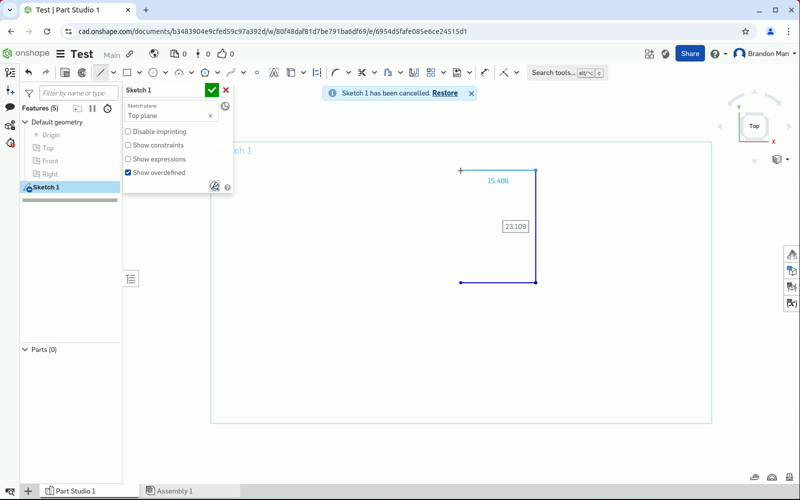
key_up(shift)
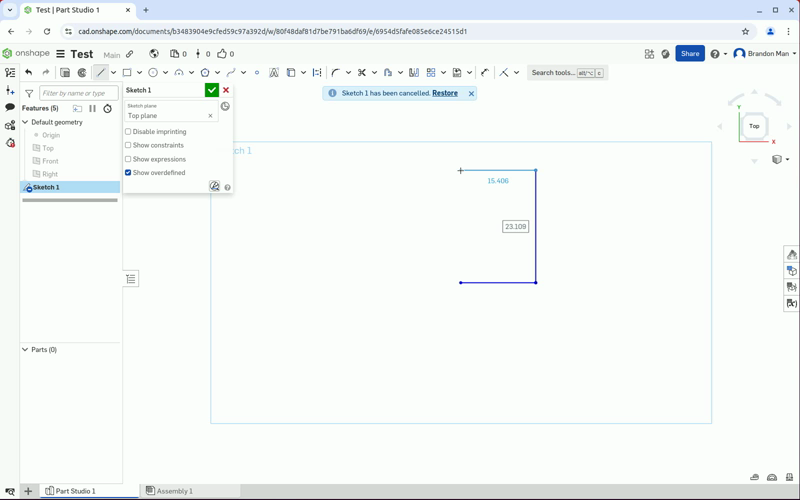
key_down(shift)
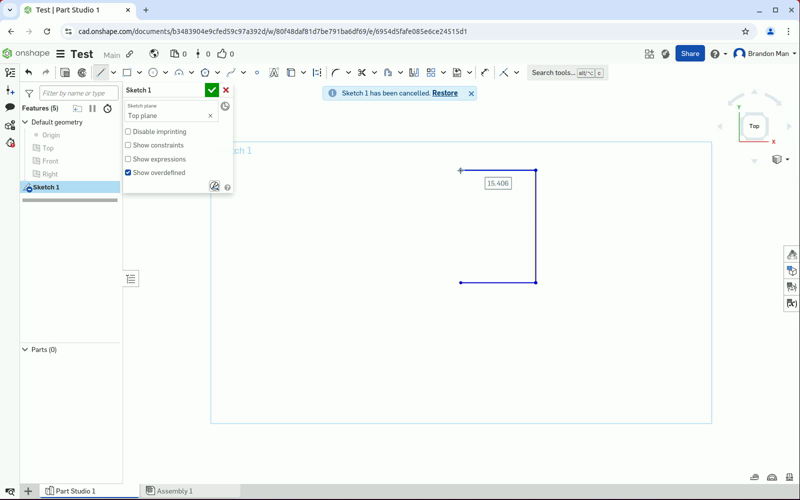
mouse_move(460, 282)
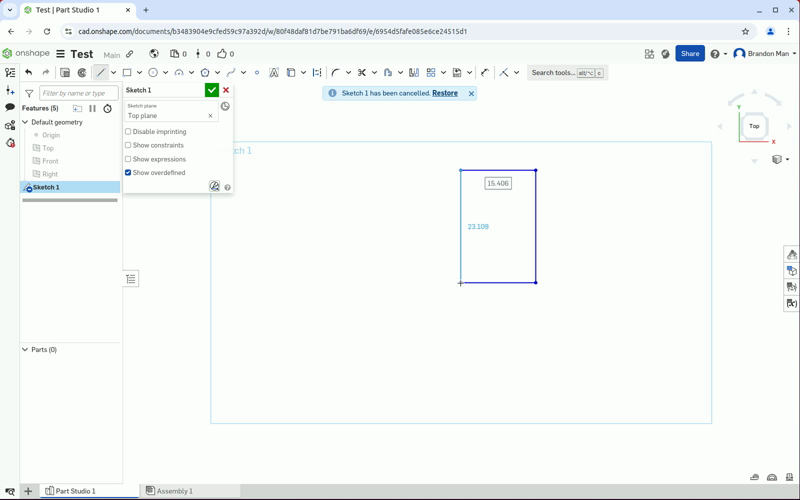
key_up(shift)
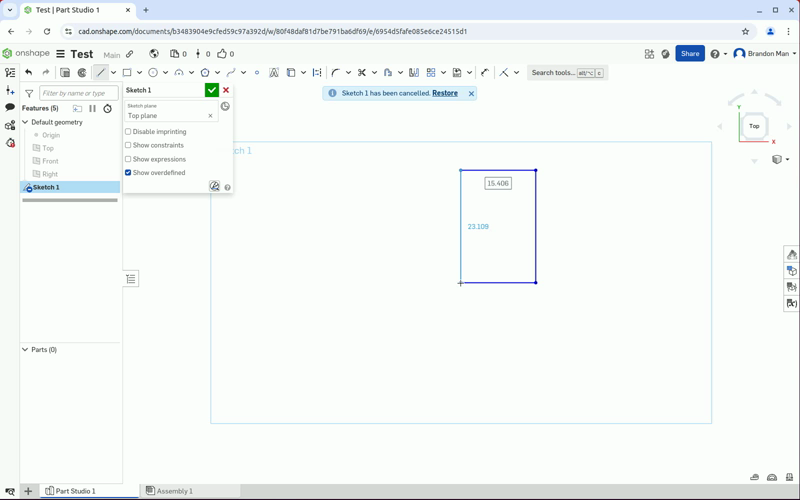
click(460, 282)
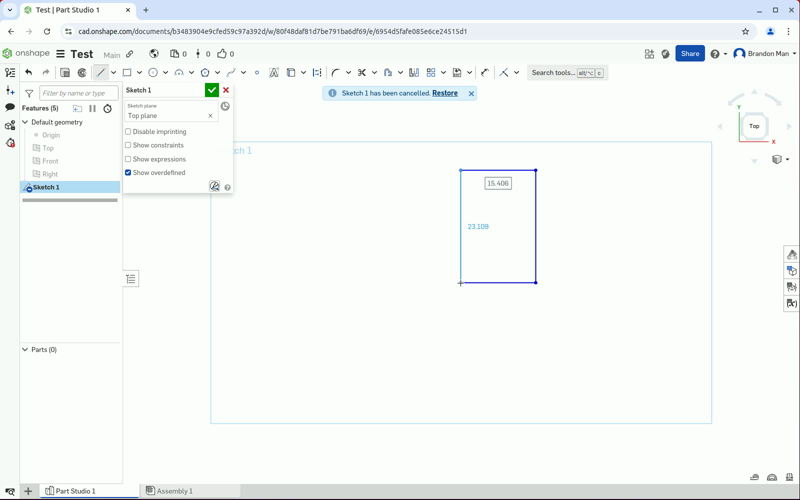
key(esc)
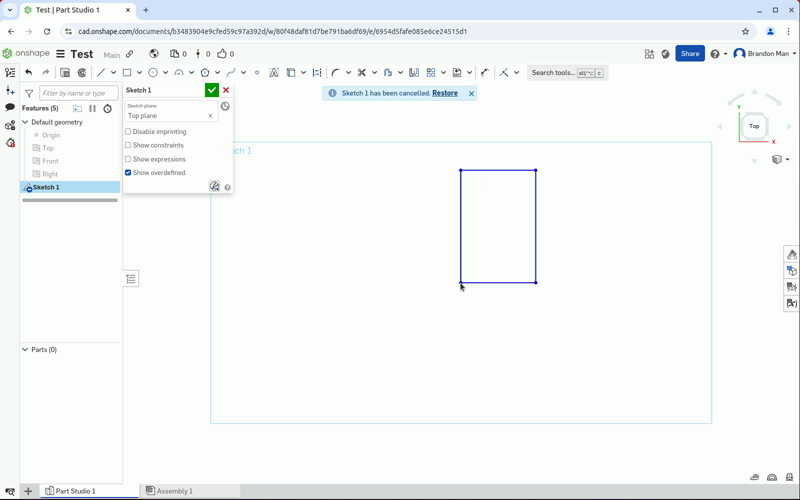
mouse_move(514, 180)
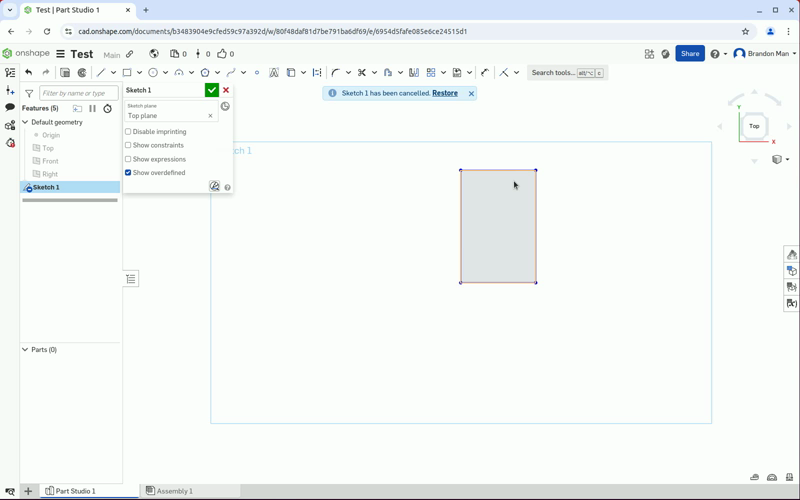
click(514, 180)
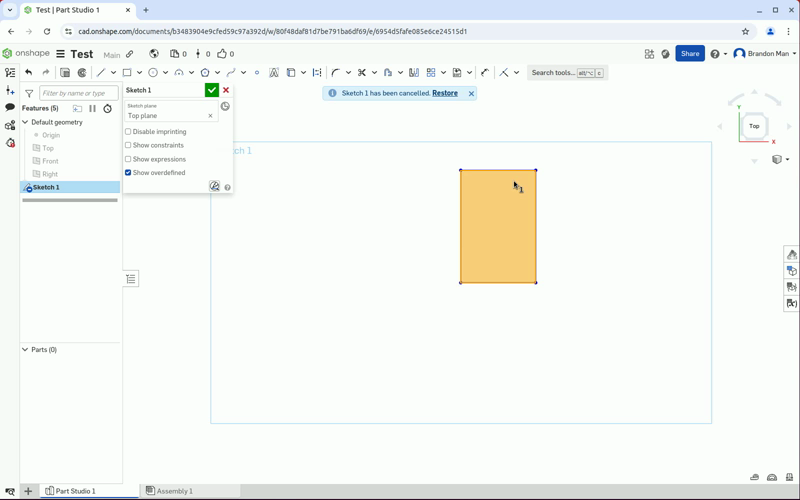
mouse_move(73, 352)
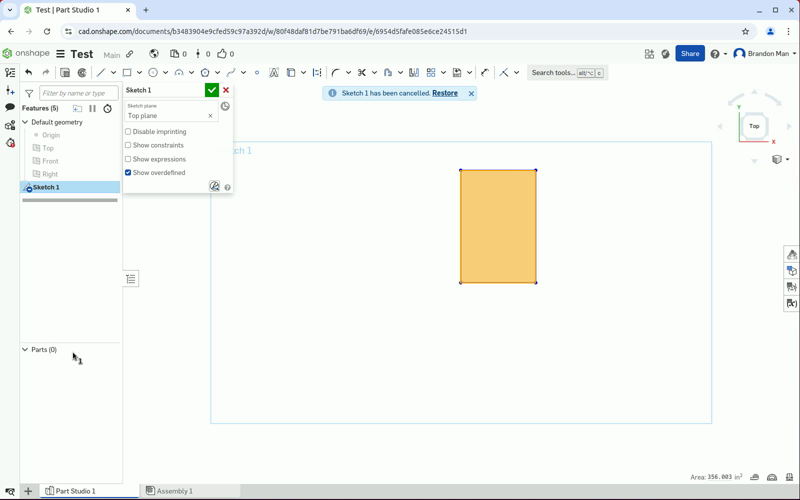
key(shift+y)
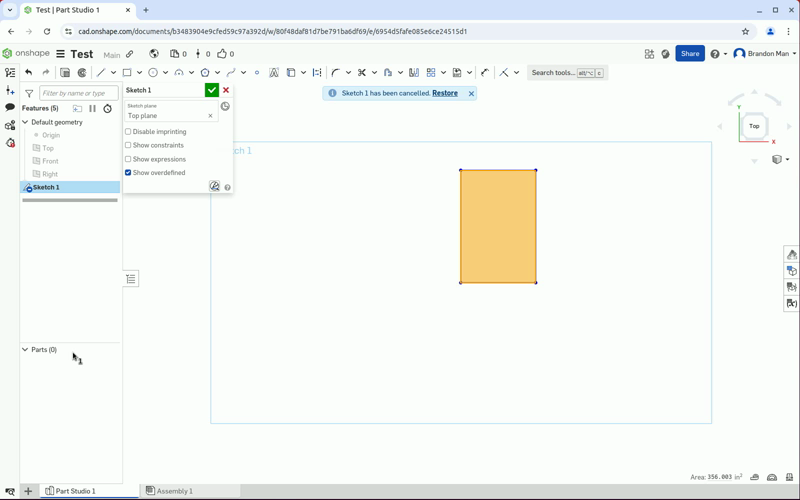
key(shift+e)
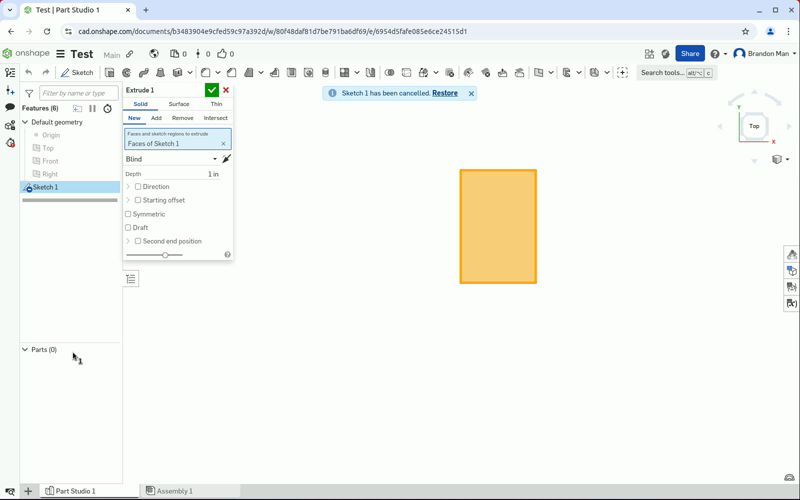
mouse_move(143, 106)
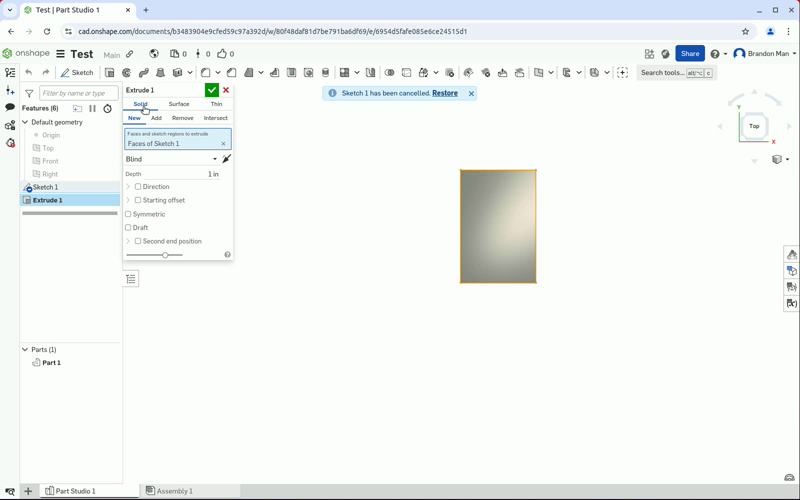
click(143, 106)
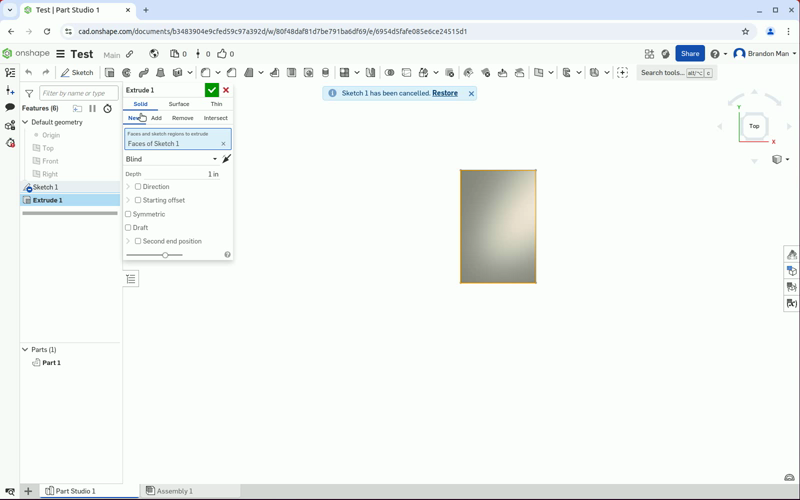
mouse_move(137, 120)
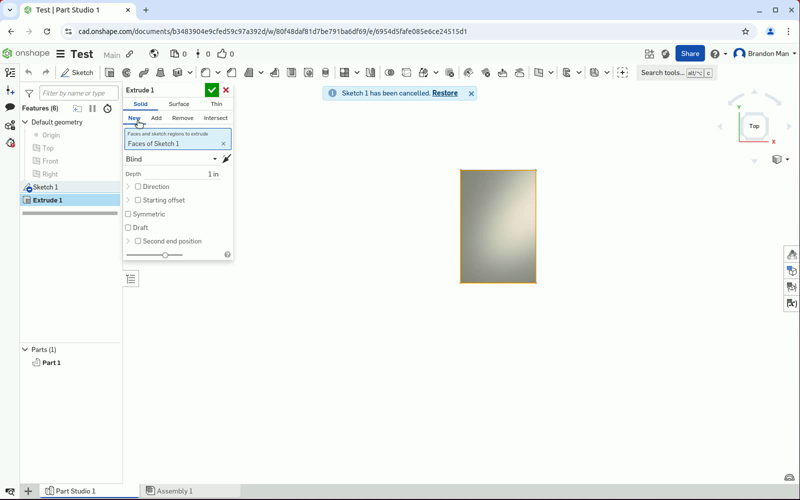
click(137, 120)
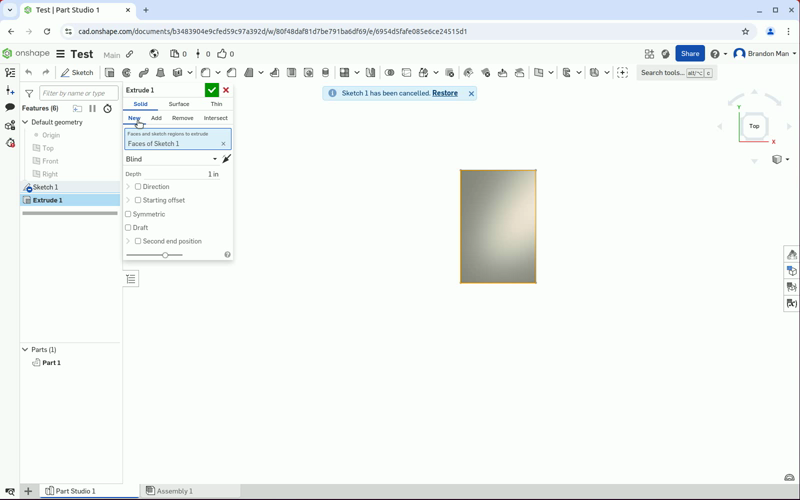
key(tab, 4)
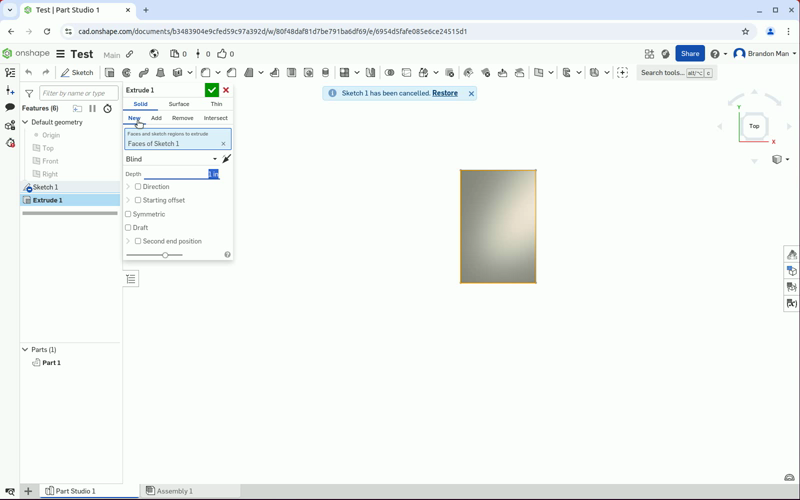
text(9.147)
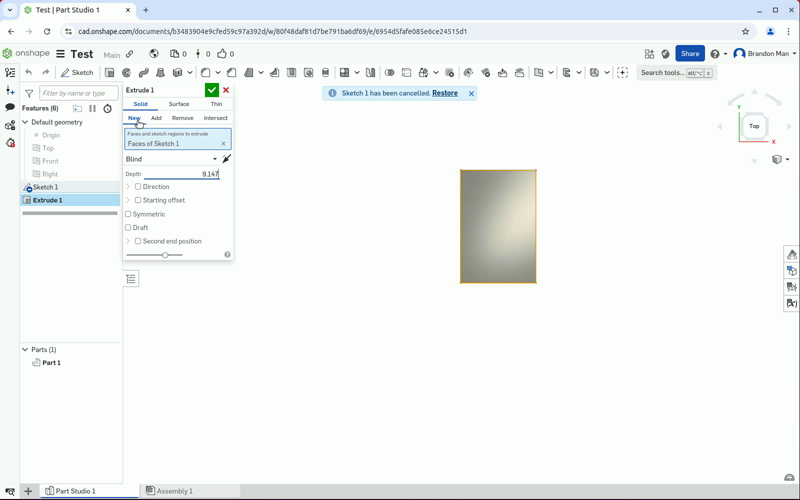
key(enter)
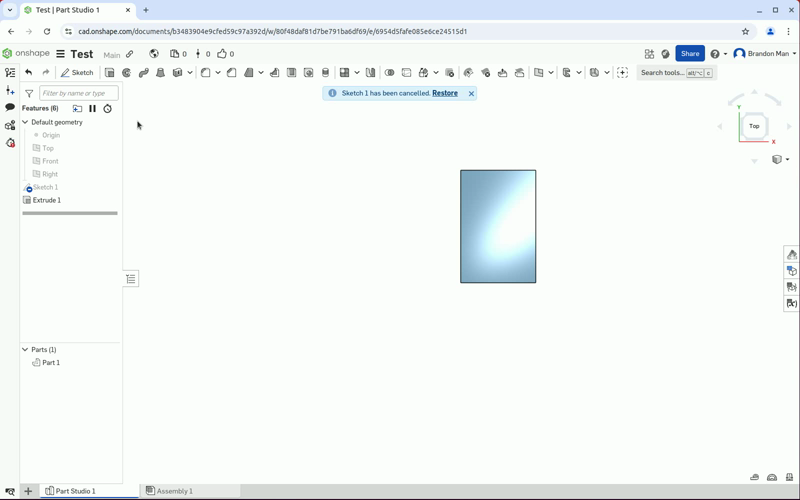
key(shift+h)
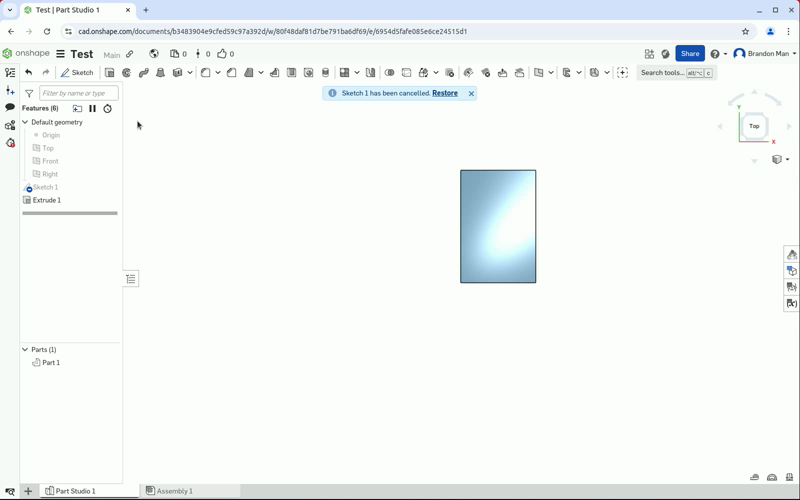
key(shift+h)
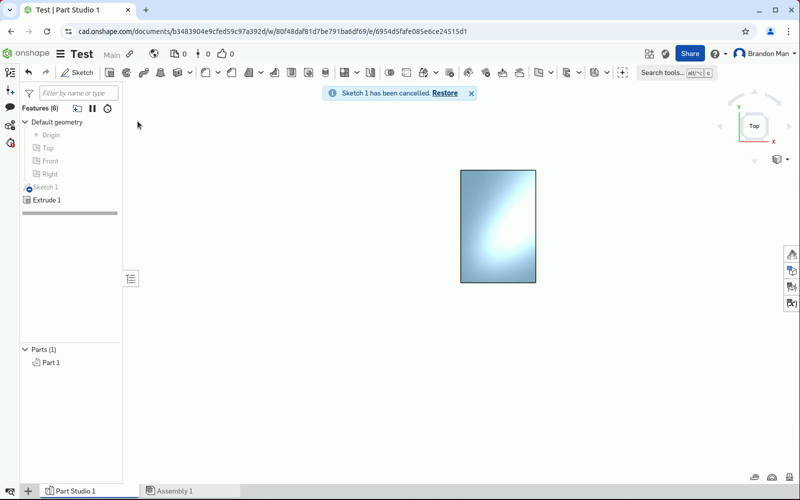
mouse_move(73, 189)
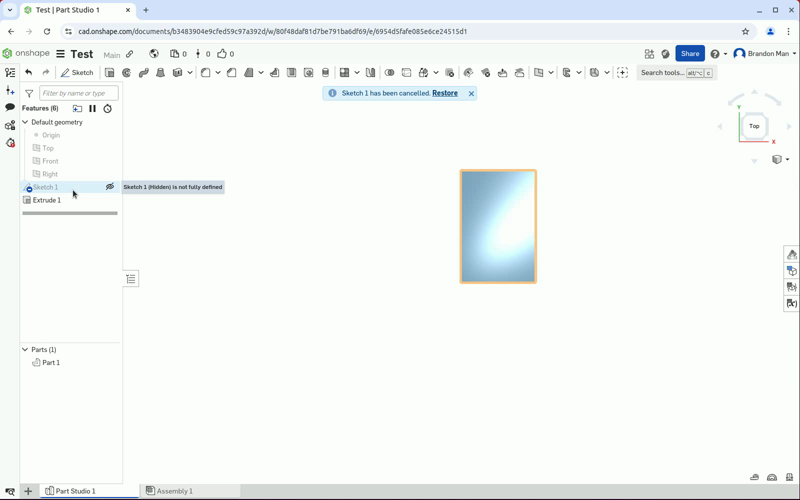
click(73, 189)
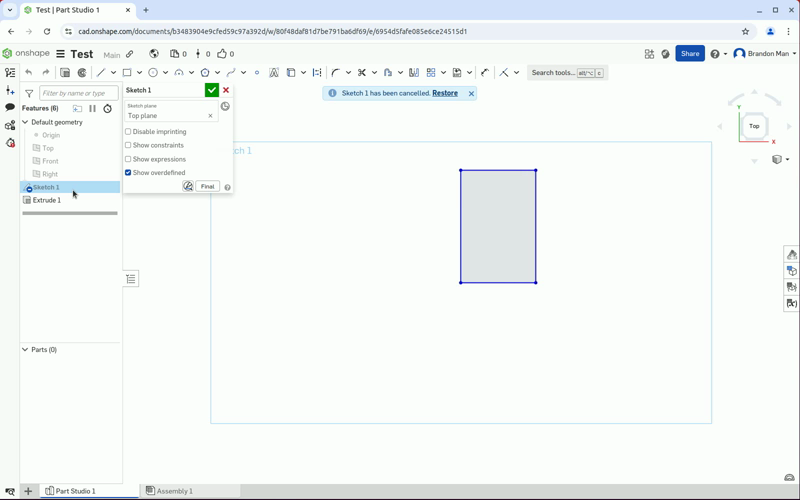
mouse_move(229, 92)
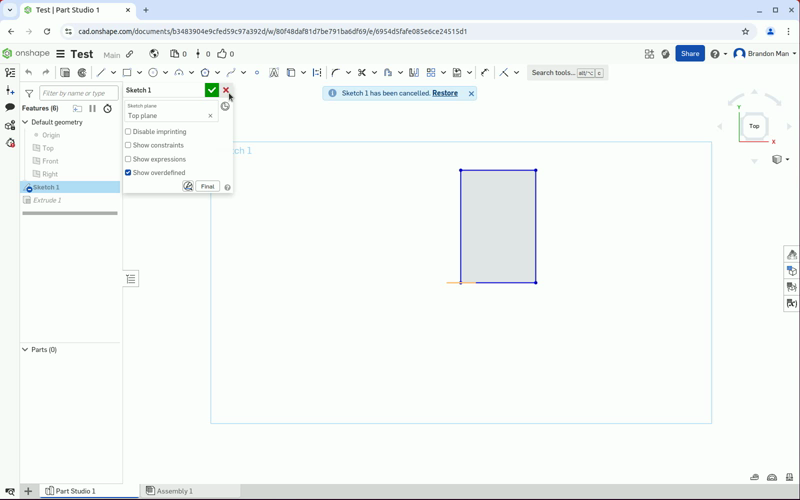
click(229, 92)
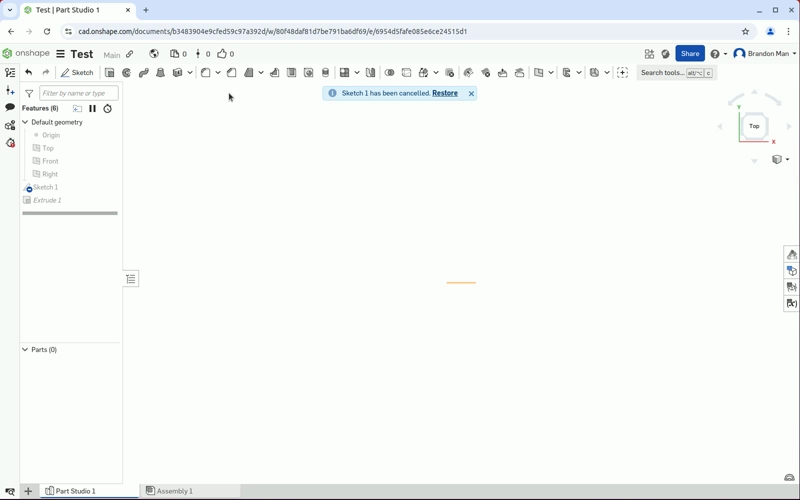
mouse_move(541, 75)
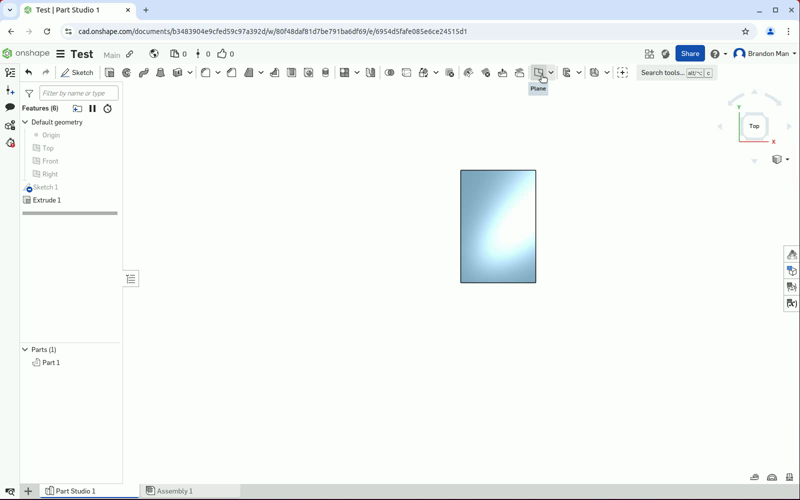
click(541, 75)
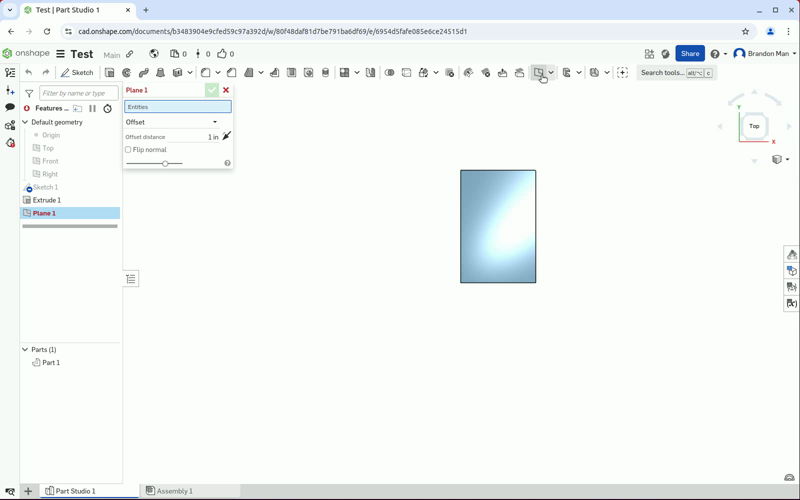
mouse_move(73, 150)
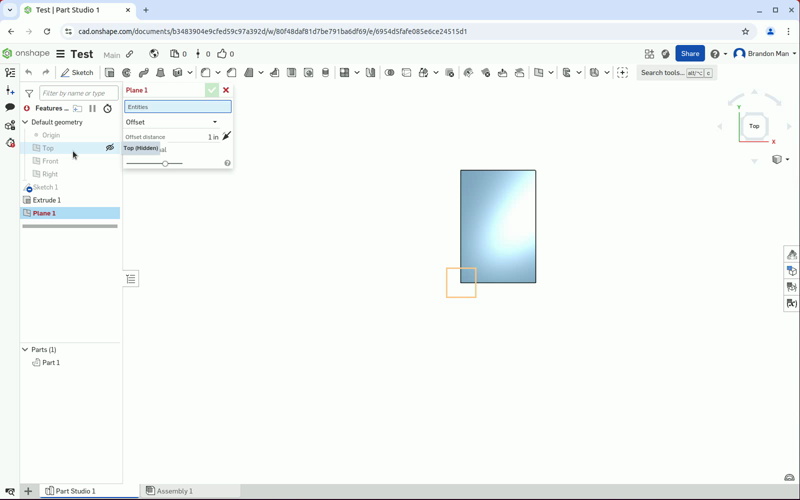
click(73, 150)
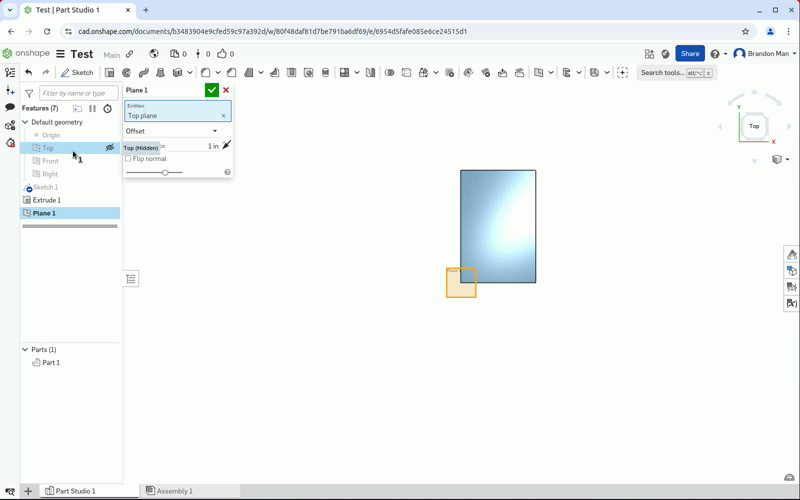
key(tab, 2)
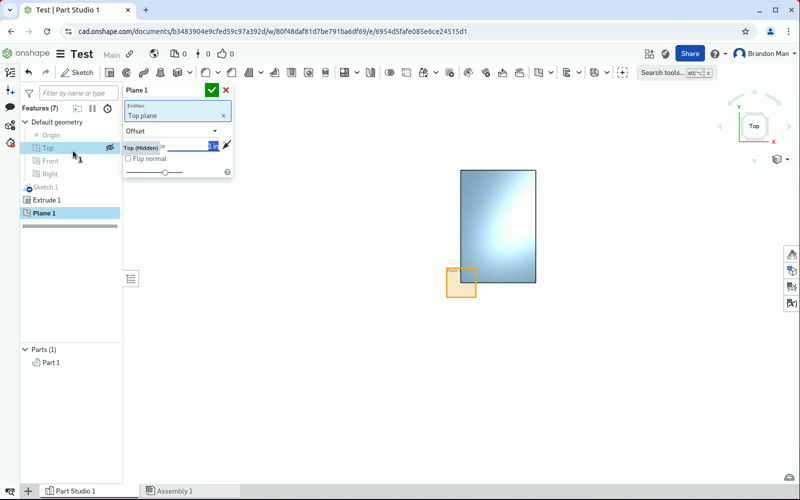
text(9.151)
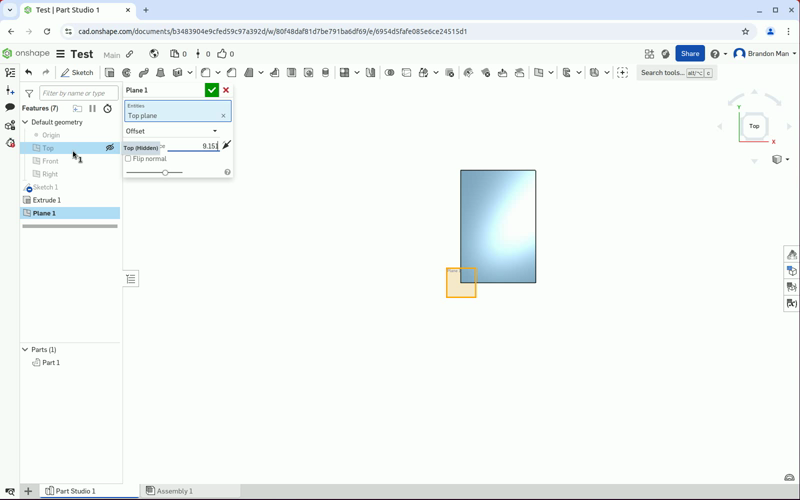
key(enter, 2)
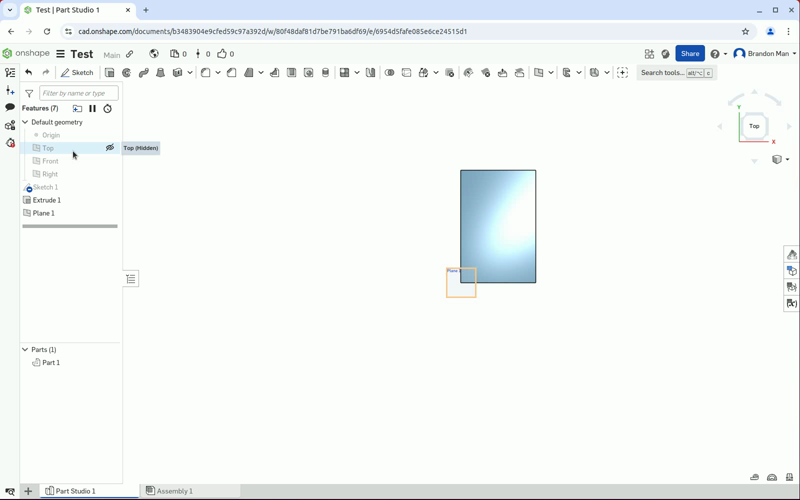
key(shift+s)
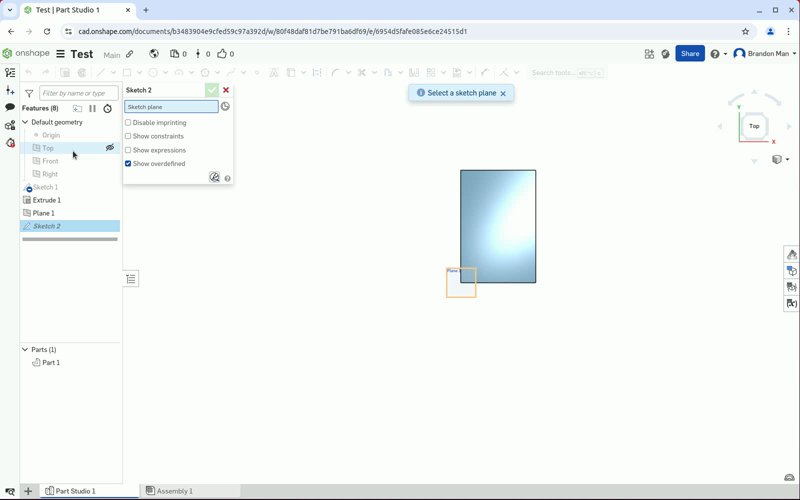
mouse_move(73, 215)
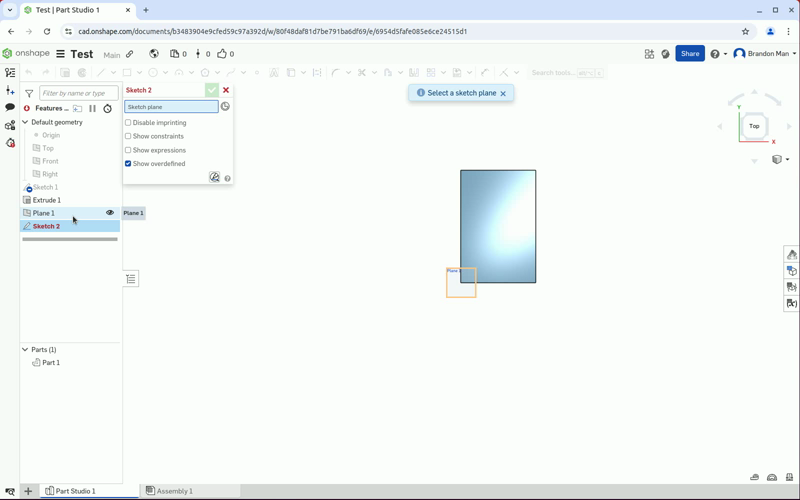
click(73, 215)
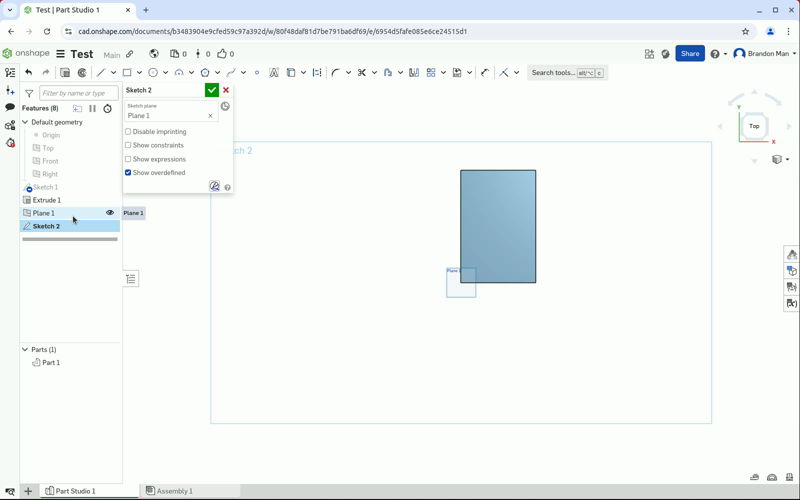
mouse_move(73, 352)
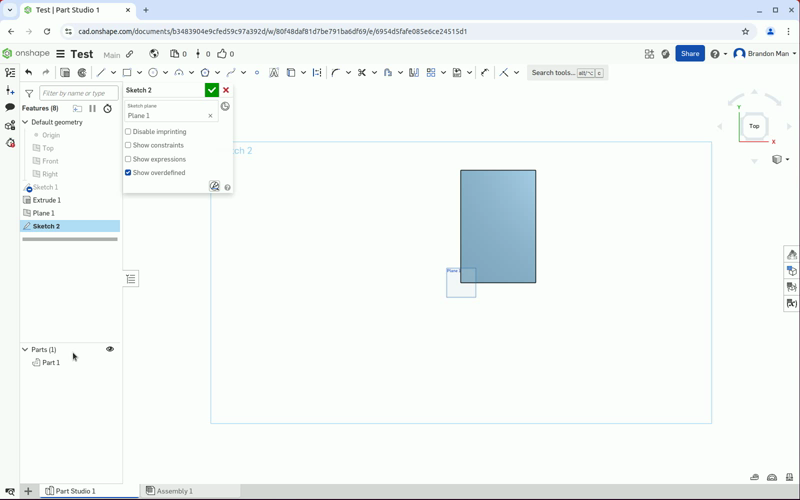
key(y)
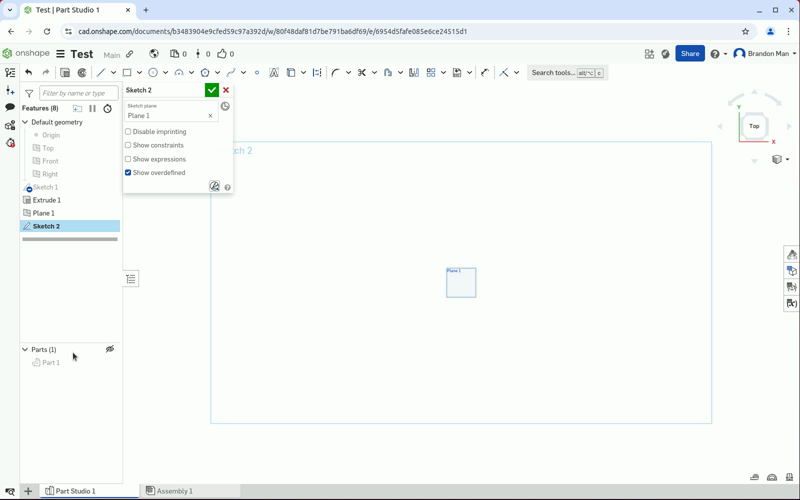
key(l)
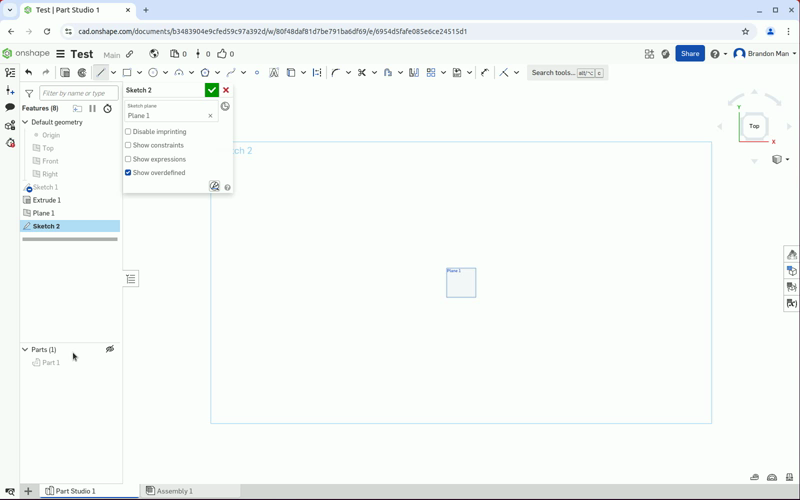
key_down(shift)
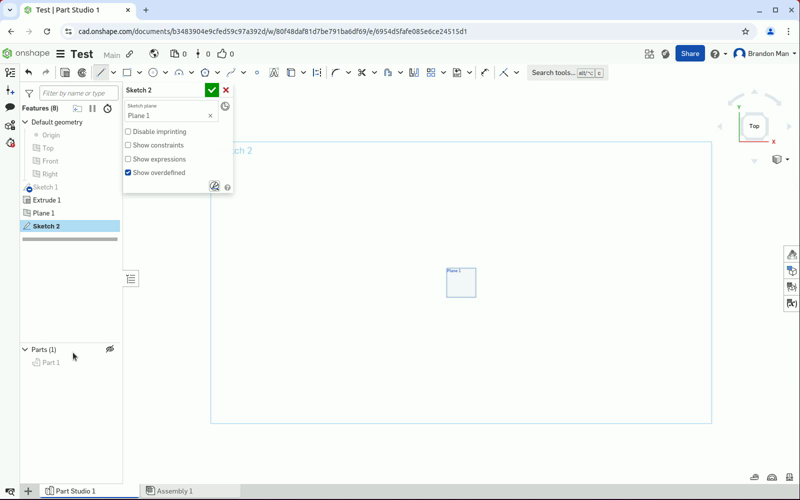
mouse_move(460, 282)
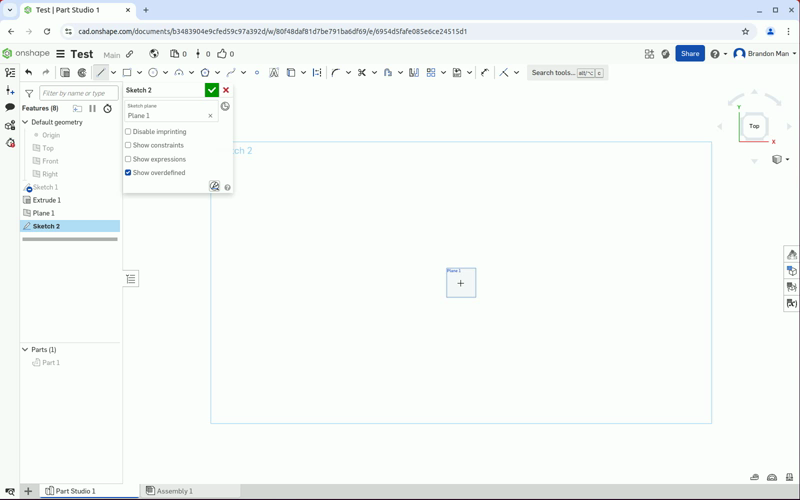
click(460, 282)
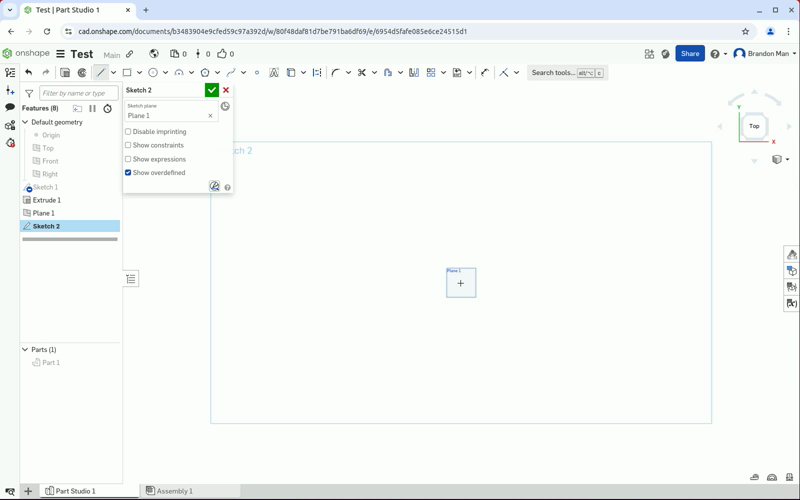
key_up(shift)
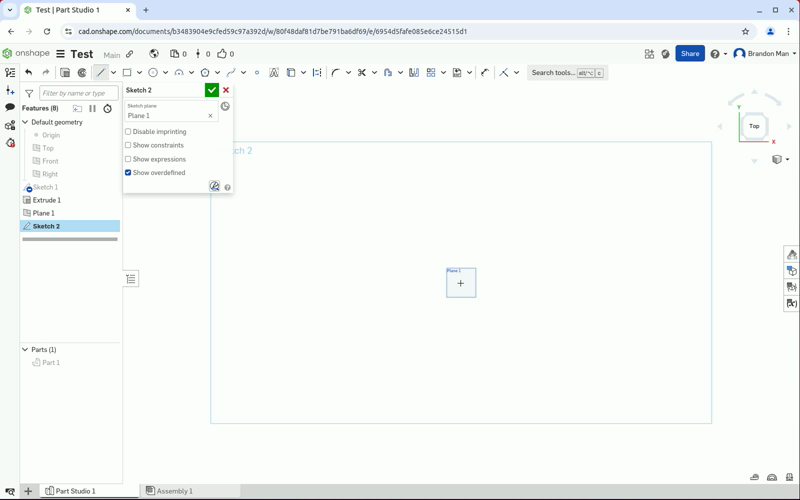
key_down(shift)
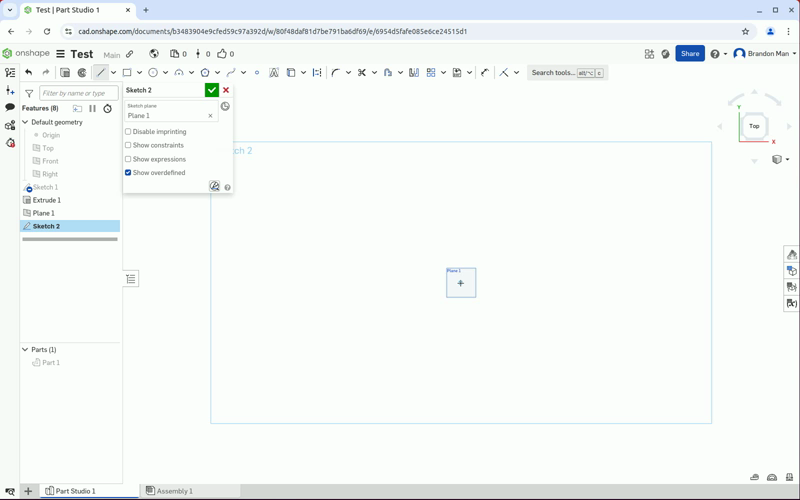
mouse_move(490, 282)
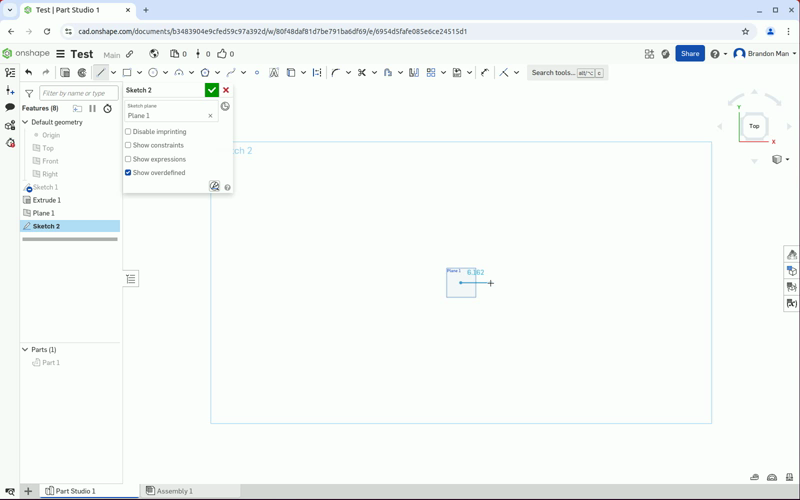
mouse_move(483, 282)
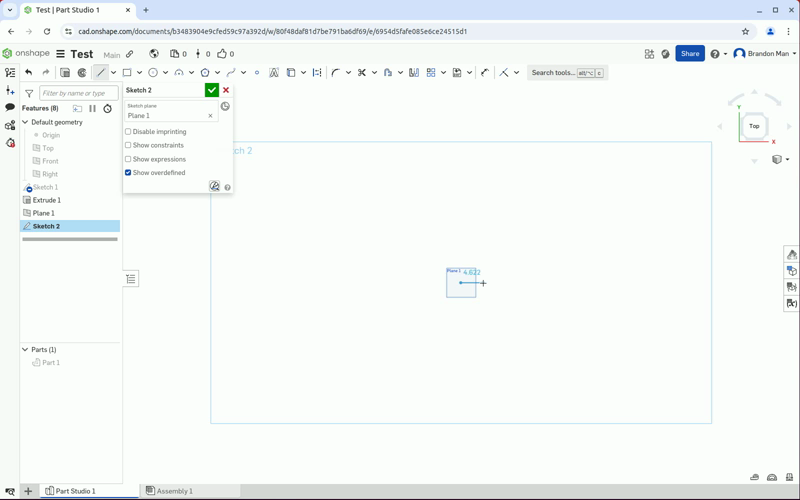
click(483, 282)
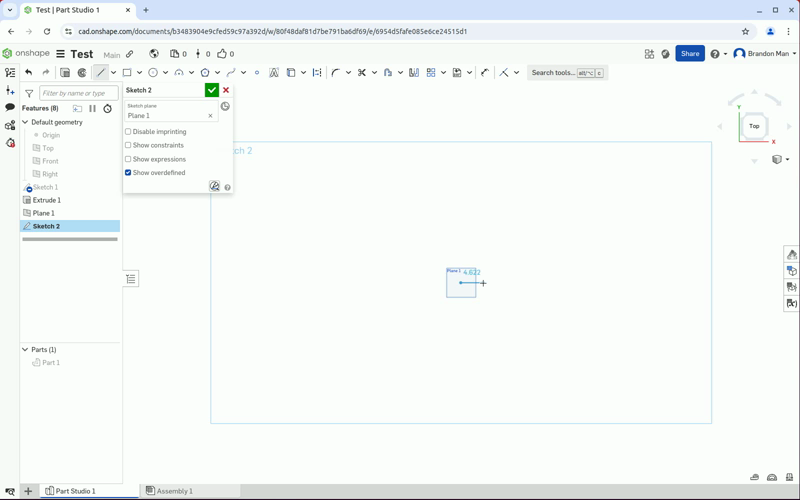
key_up(shift)
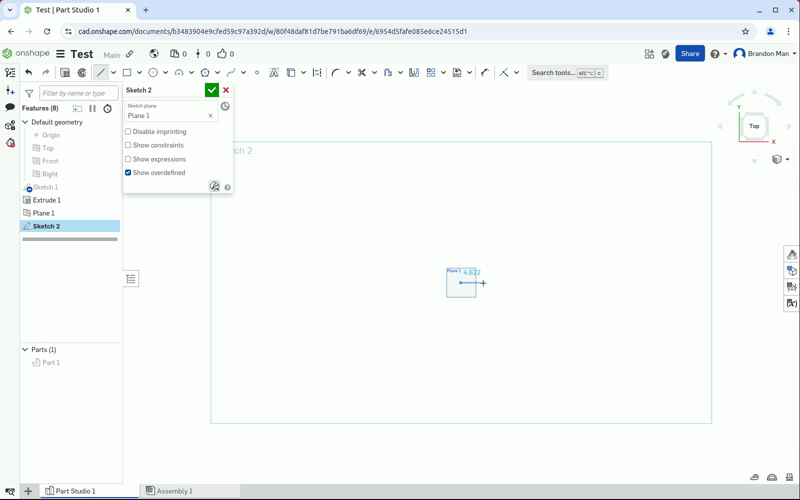
key_down(shift)
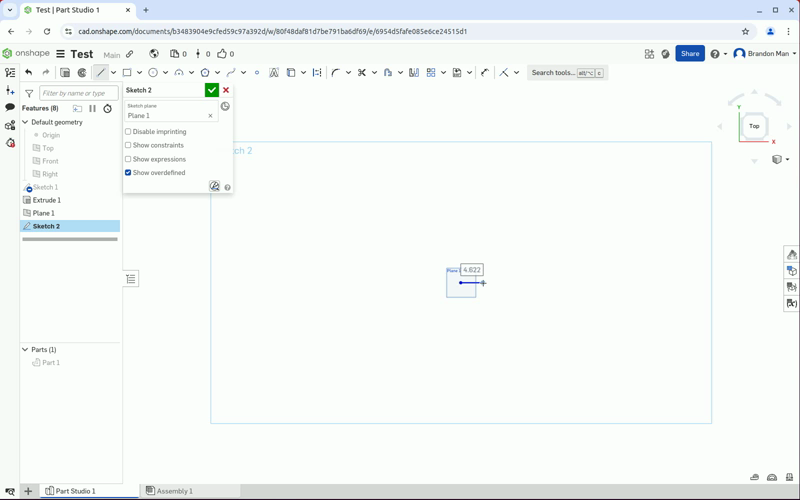
mouse_move(483, 170)
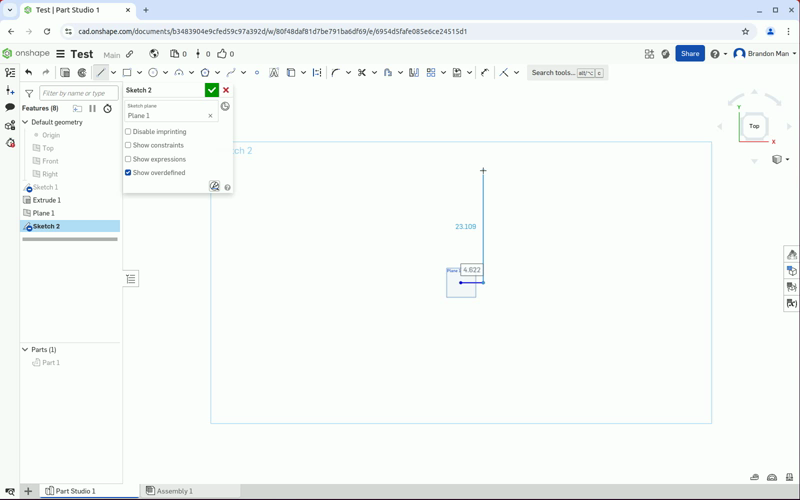
click(483, 170)
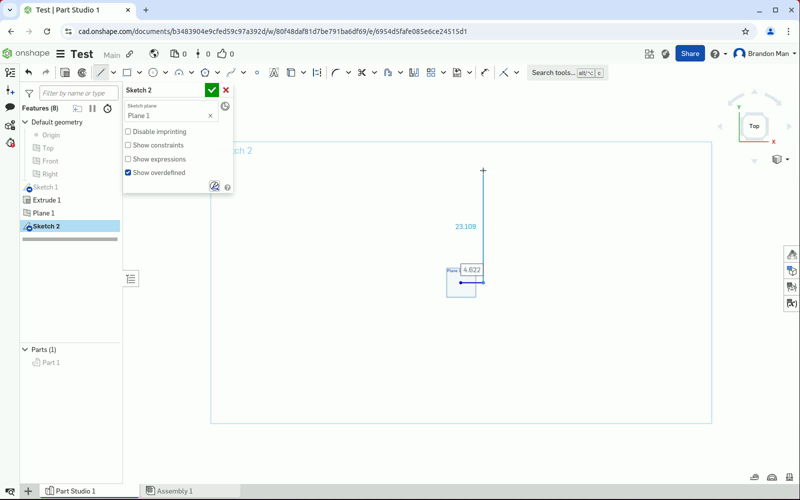
key_up(shift)
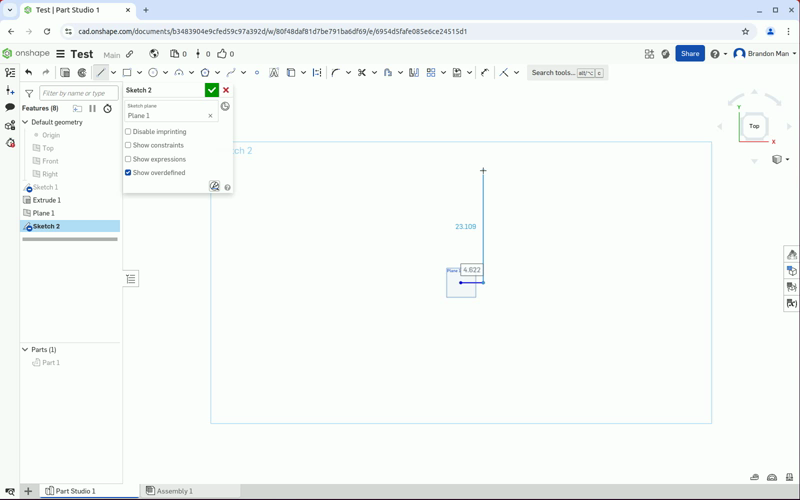
key_down(shift)
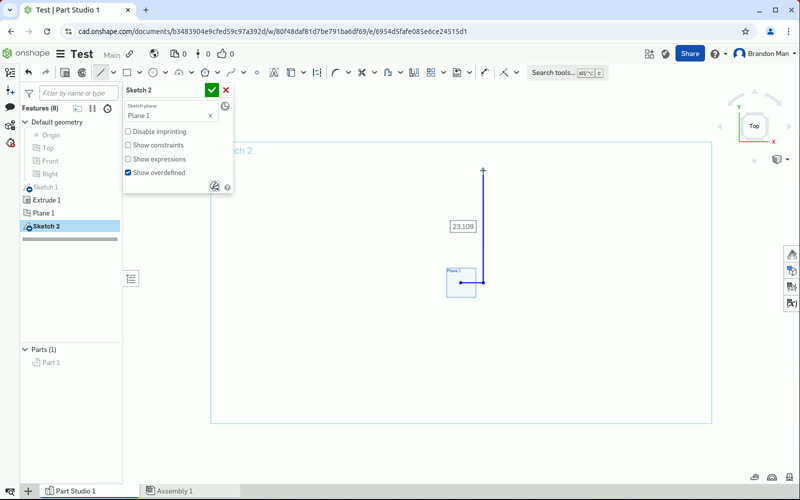
mouse_move(513, 170)
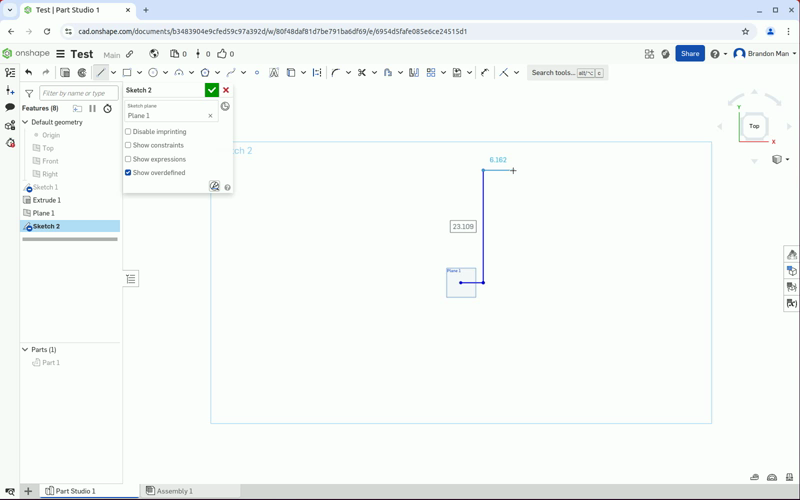
mouse_move(460, 170)
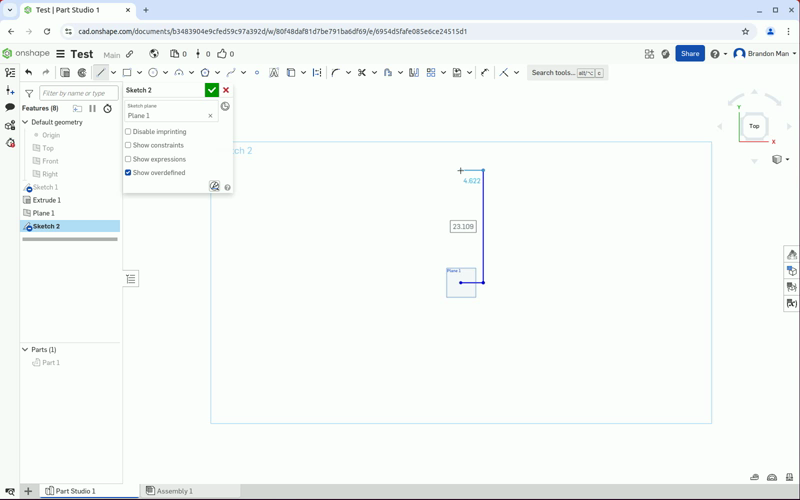
click(460, 170)
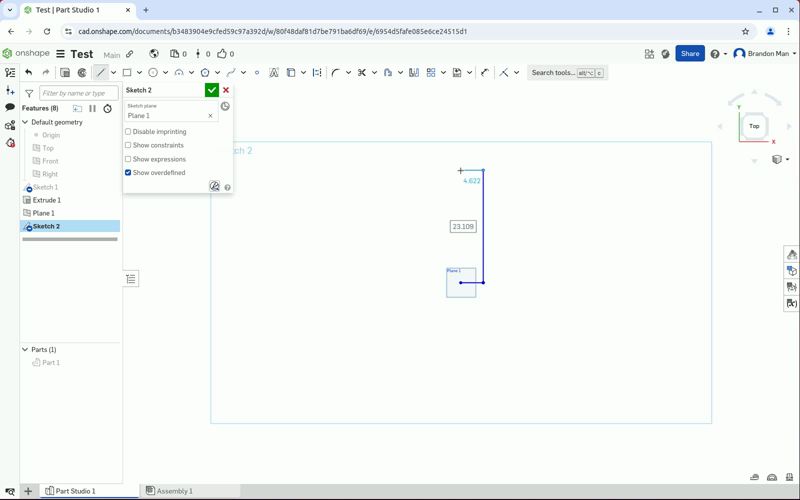
key_up(shift)
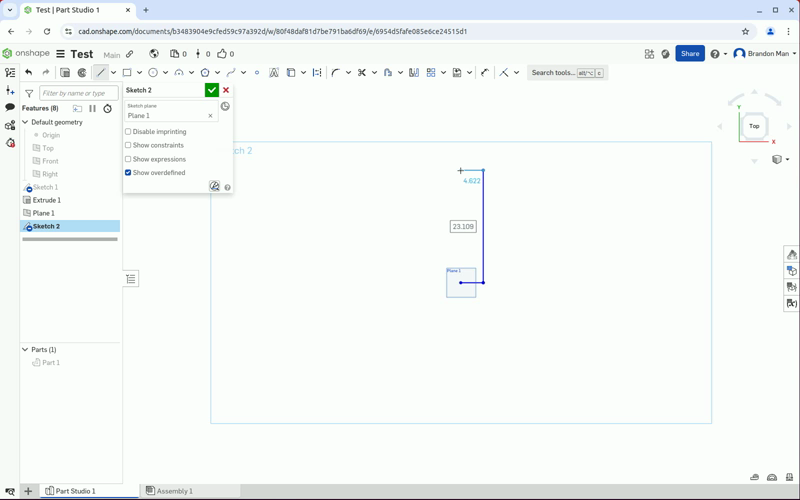
key_down(shift)
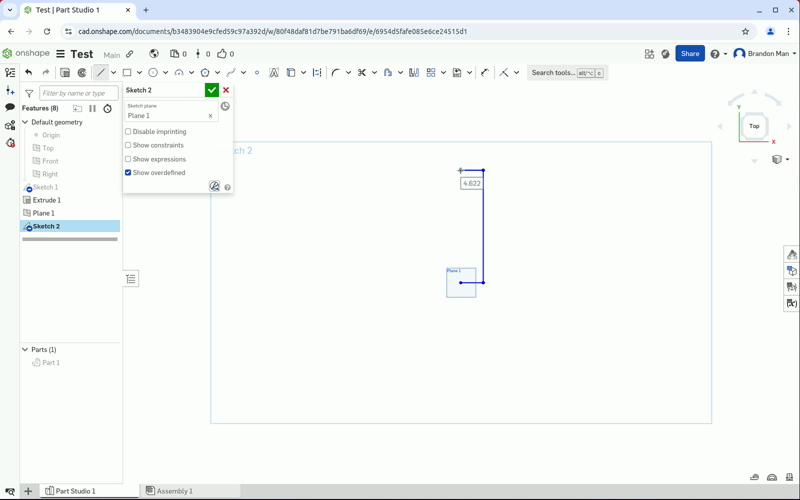
mouse_move(460, 282)
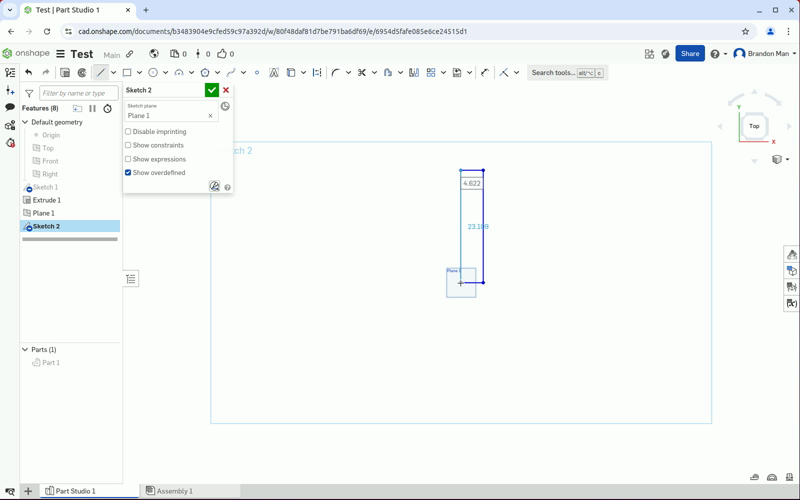
key_up(shift)
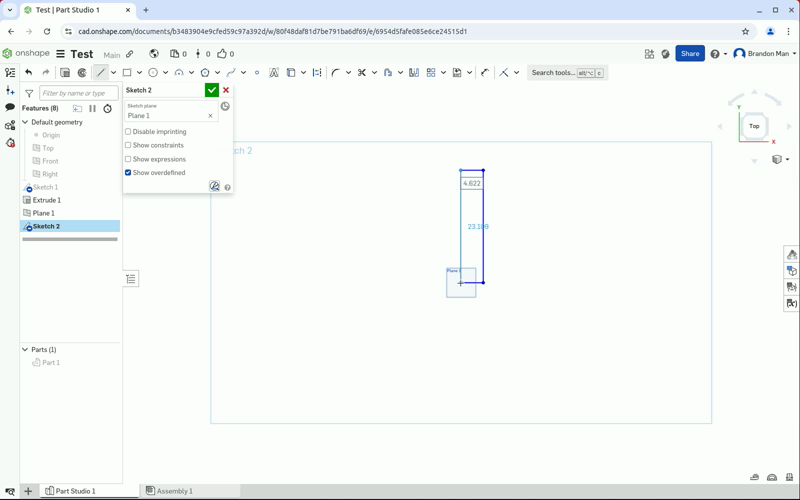
click(460, 282)
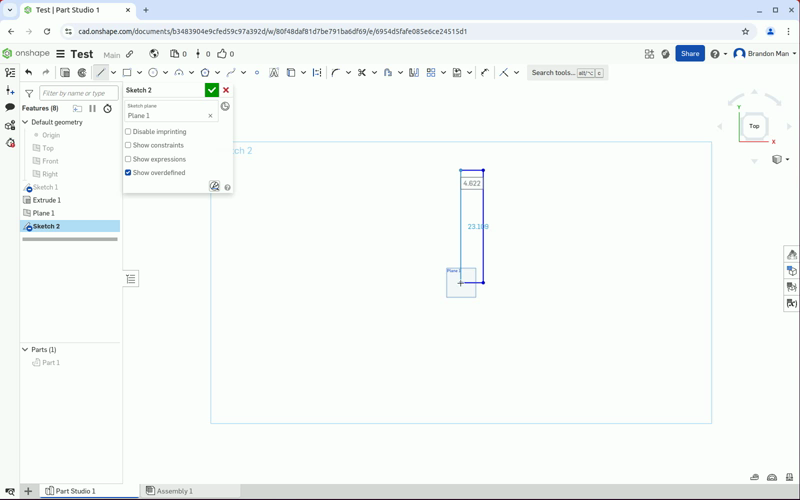
key(esc)
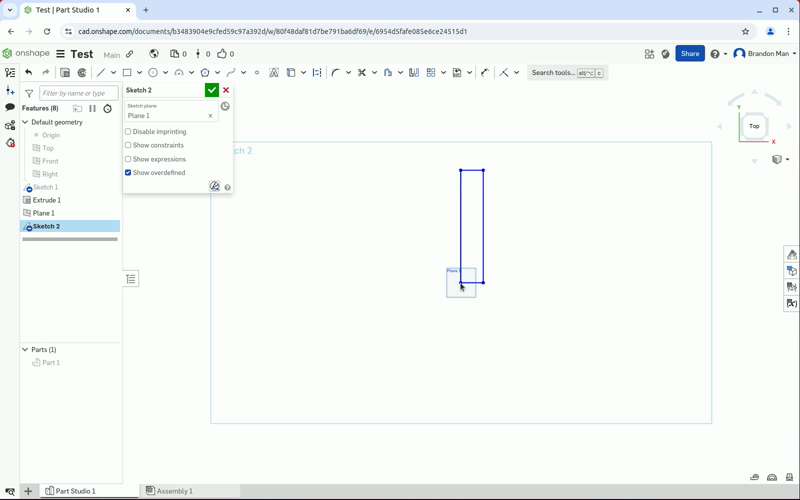
mouse_move(468, 198)
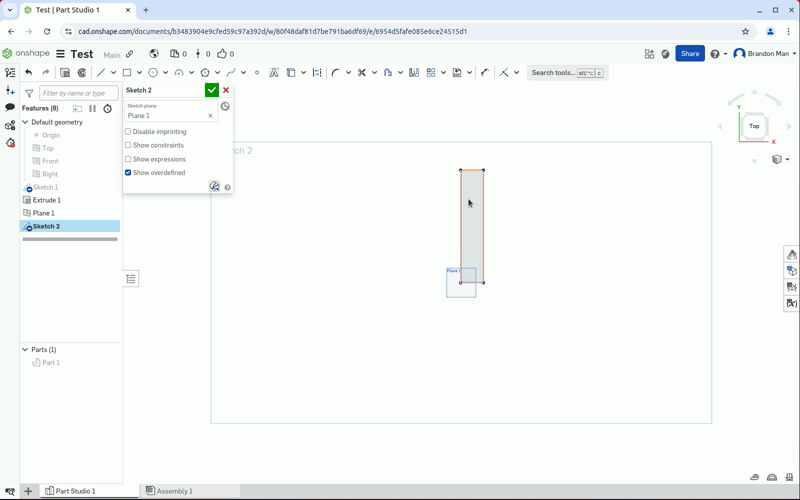
click(468, 198)
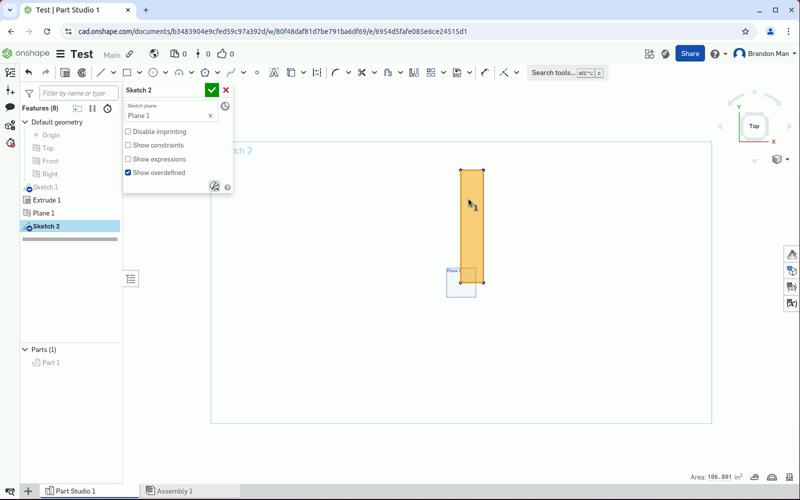
mouse_move(73, 352)
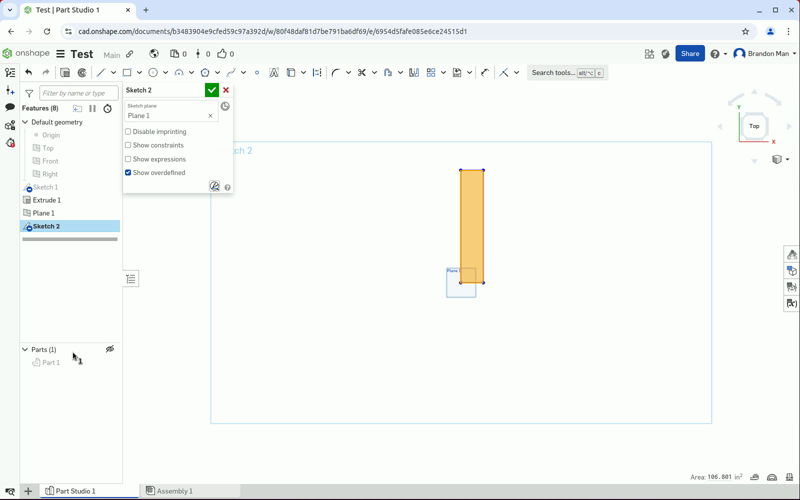
key(shift+y)
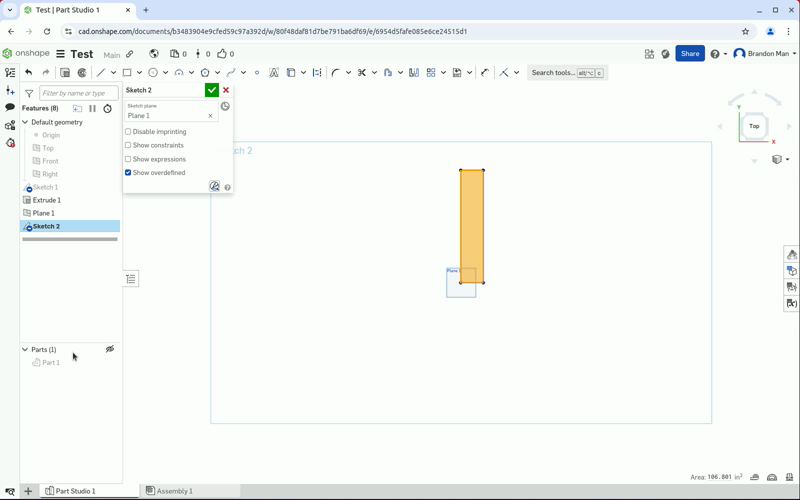
key(shift+e)
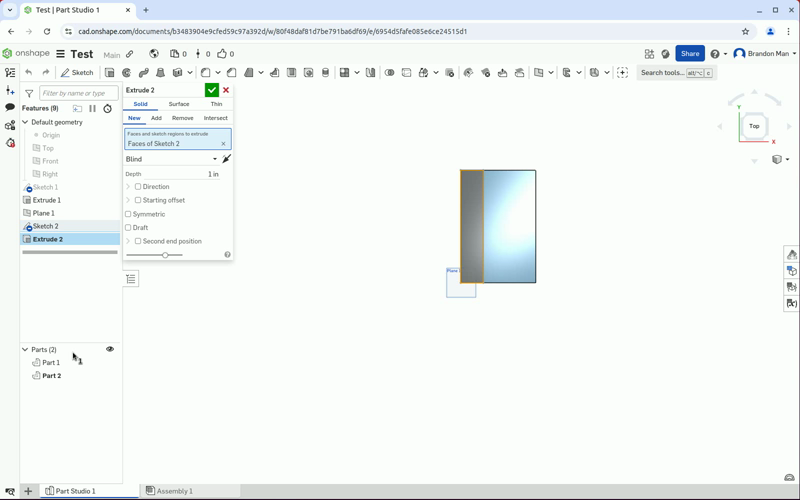
mouse_move(143, 106)
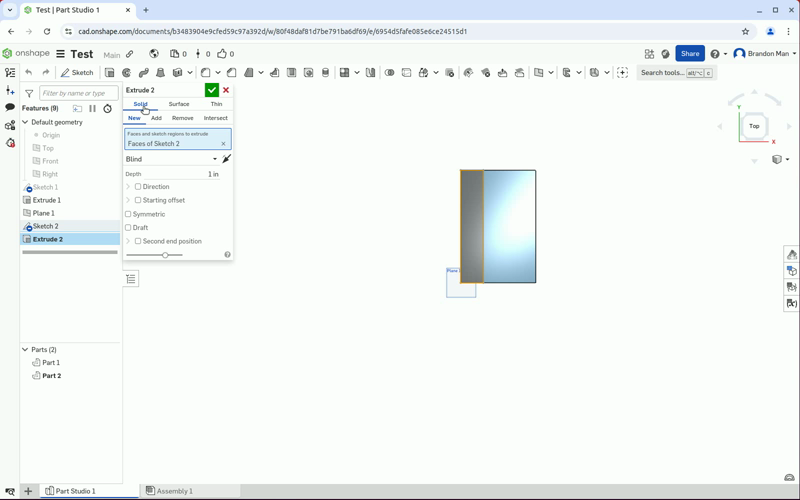
click(143, 106)
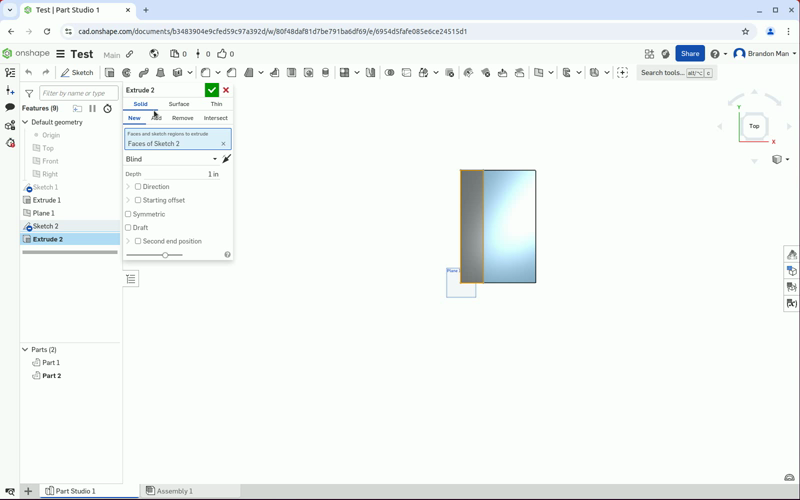
mouse_move(186, 120)
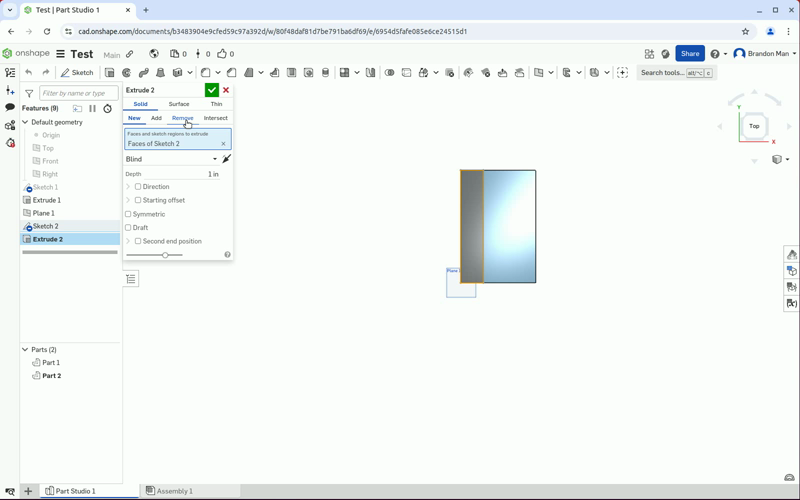
click(186, 120)
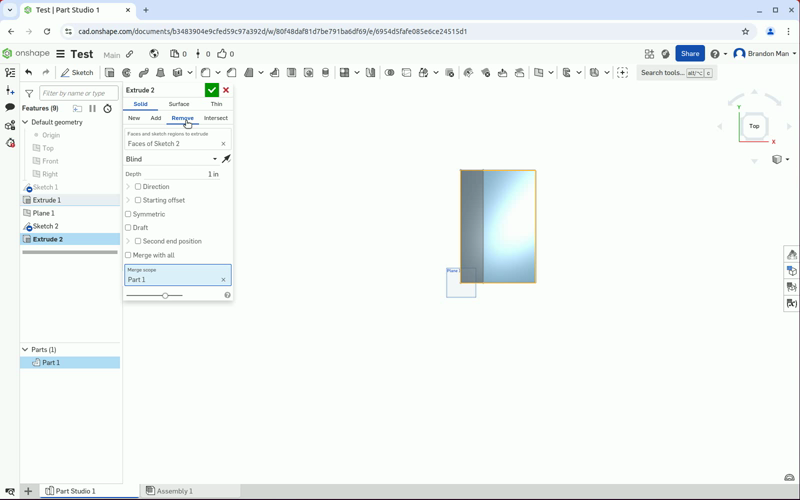
key(tab, 4)
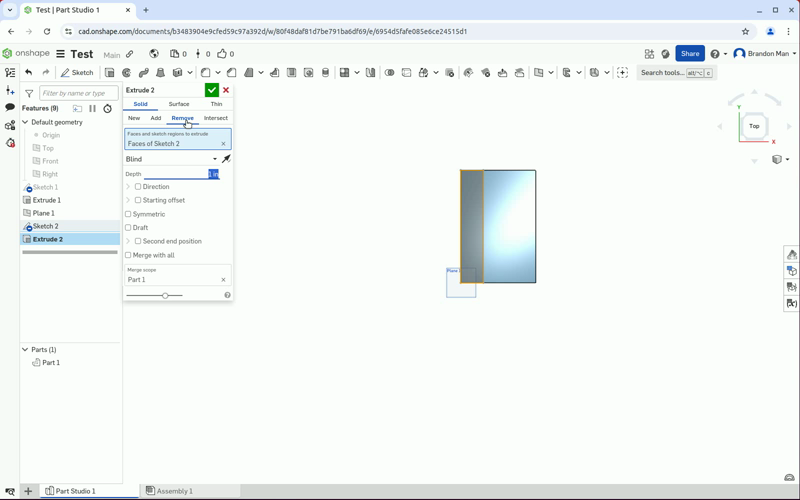
text(4.574)
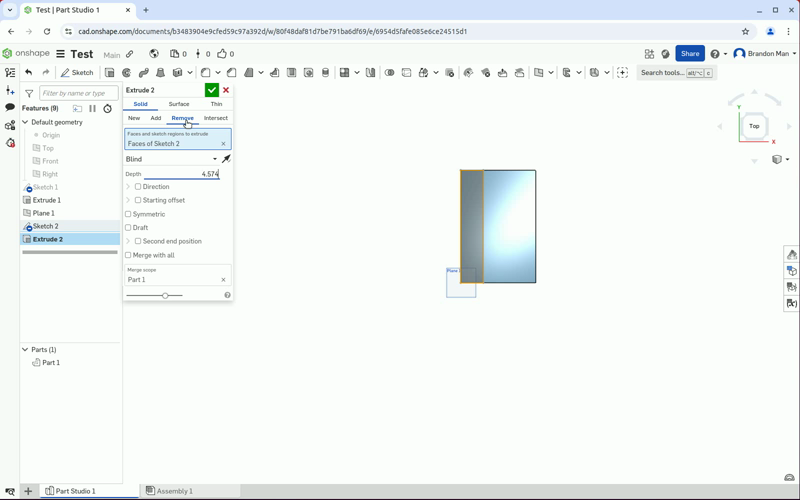
key(tab, 6)
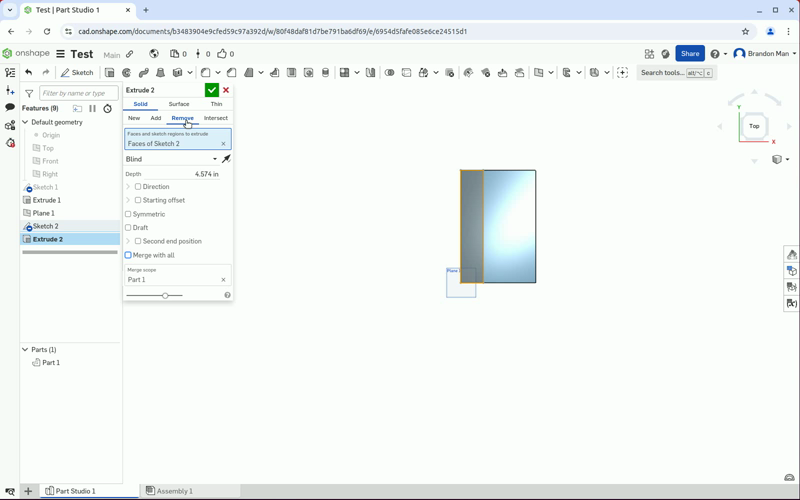
key(space)
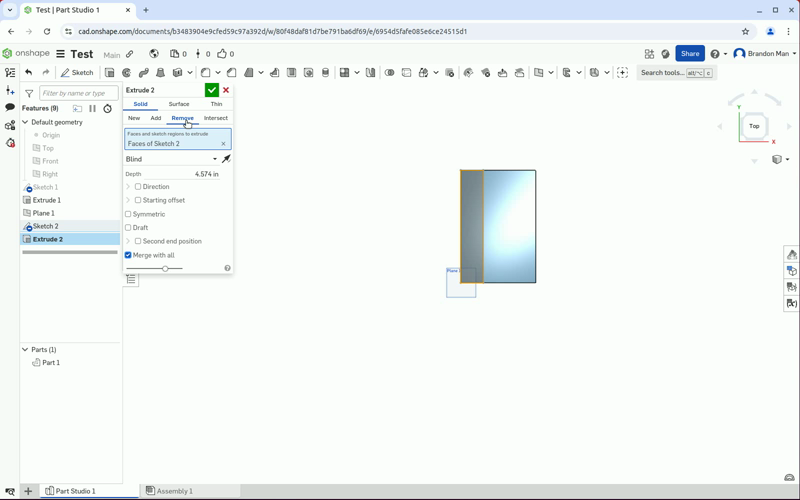
key(enter)
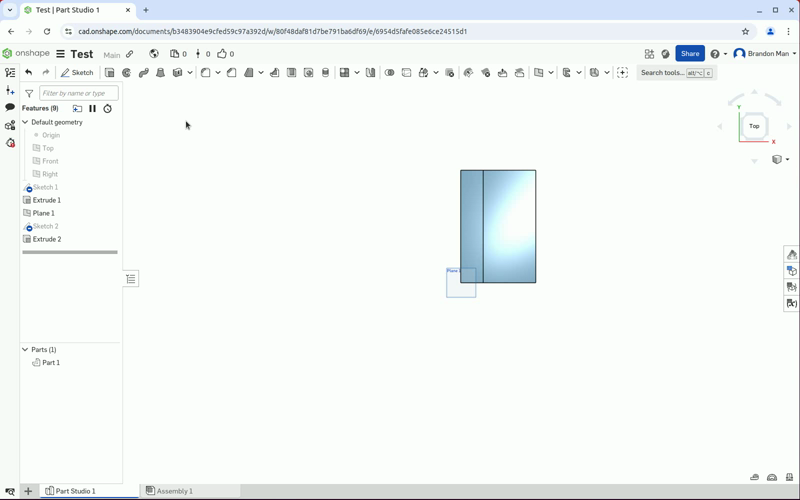
key(shift+h)
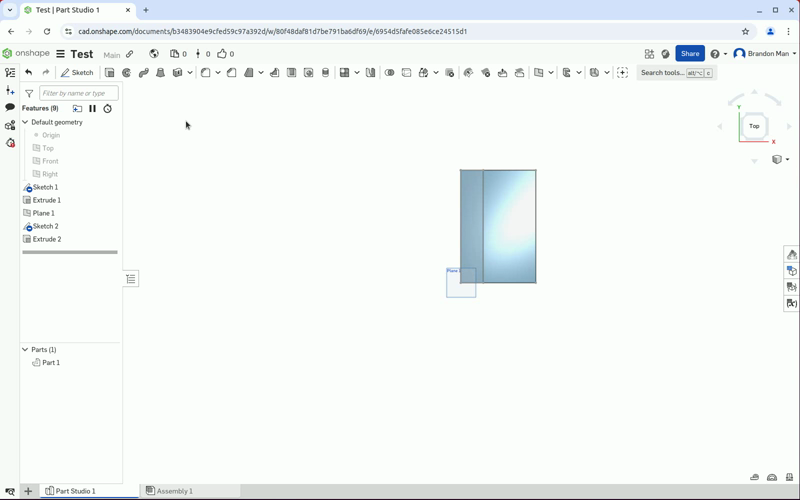
key(shift+h)
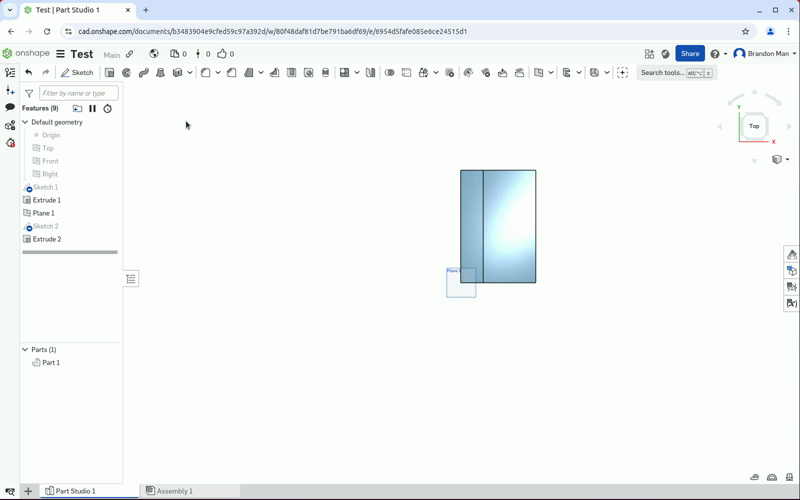
mouse_move(73, 189)
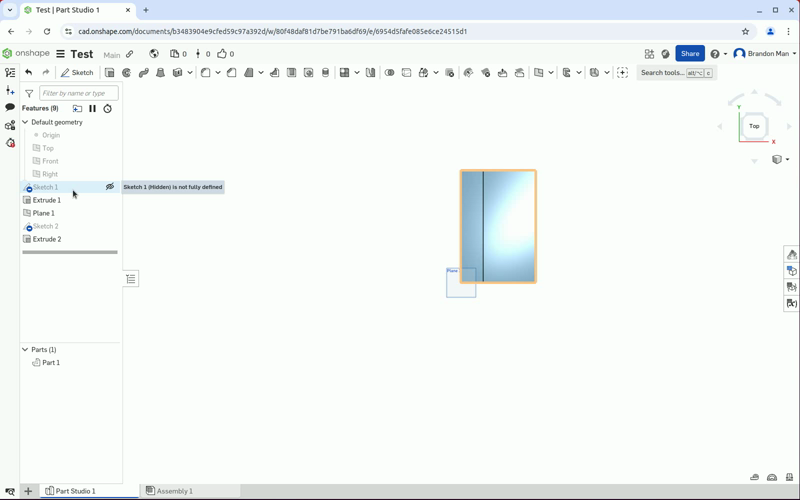
click(73, 189)
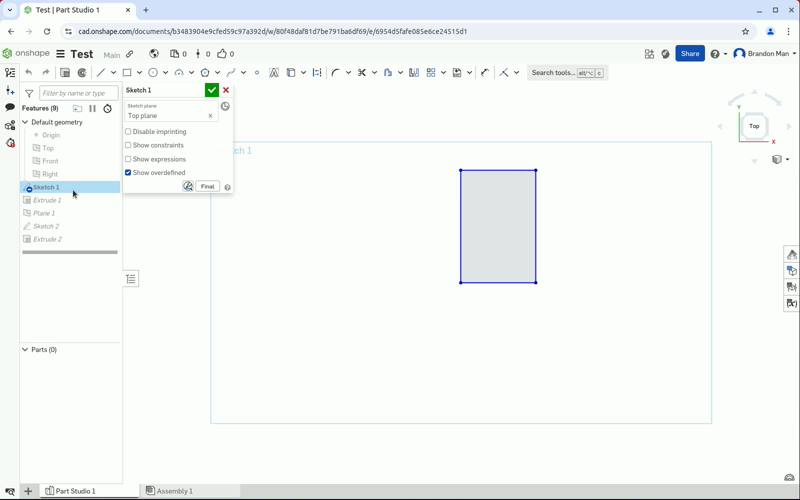
mouse_move(229, 92)
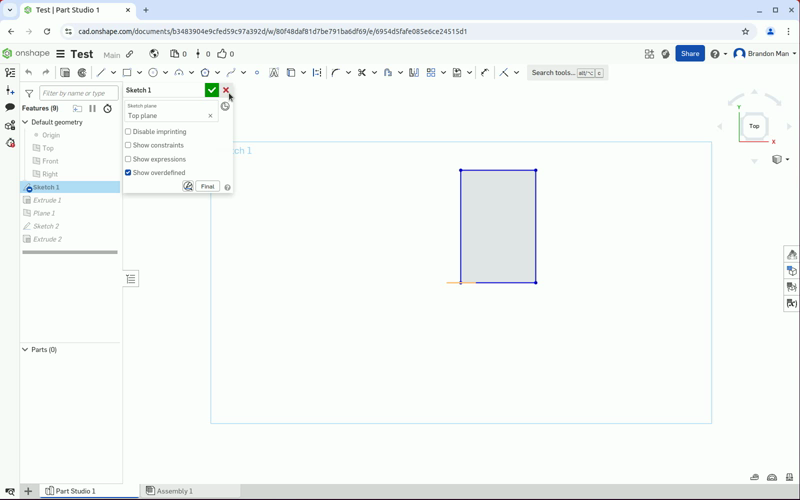
click(229, 92)
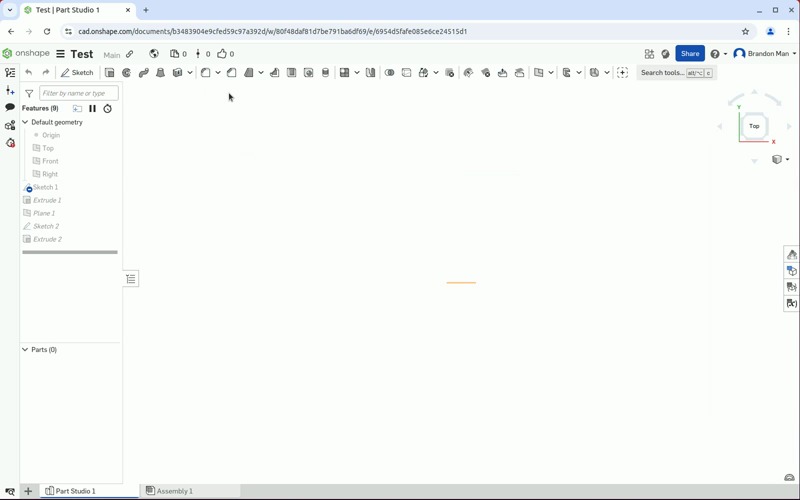
key(shift+s)
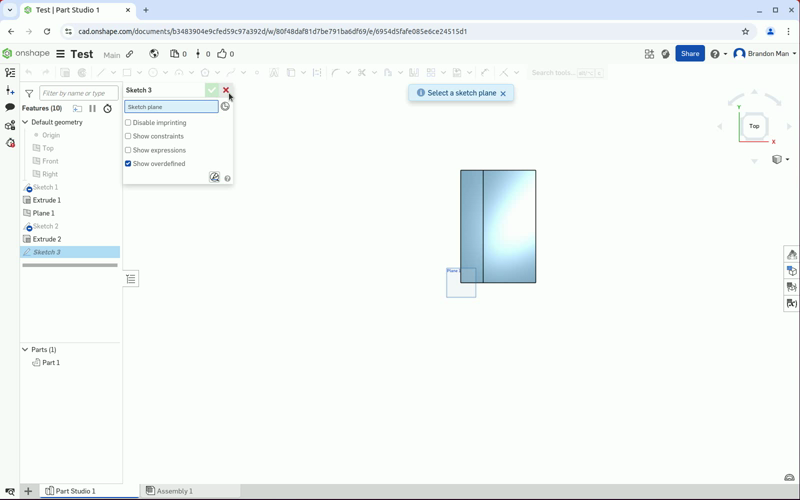
mouse_move(73, 215)
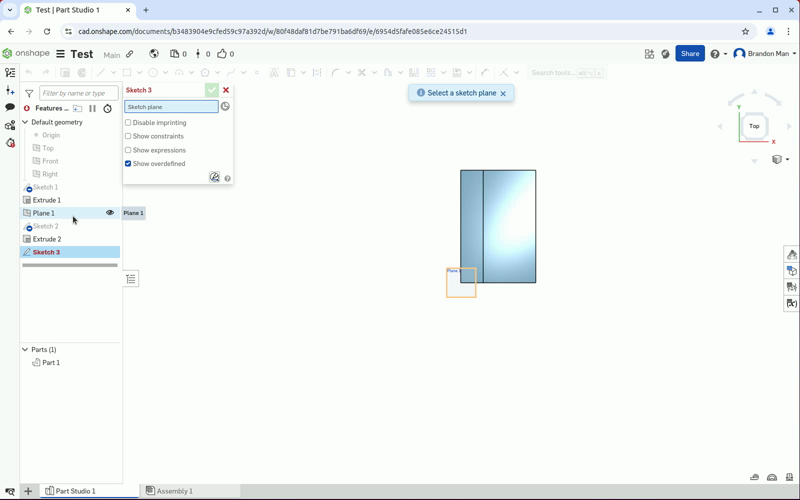
click(73, 215)
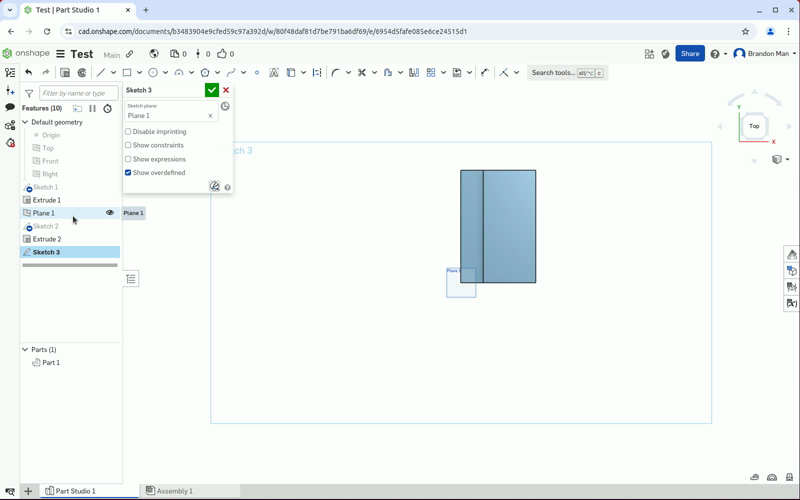
mouse_move(73, 352)
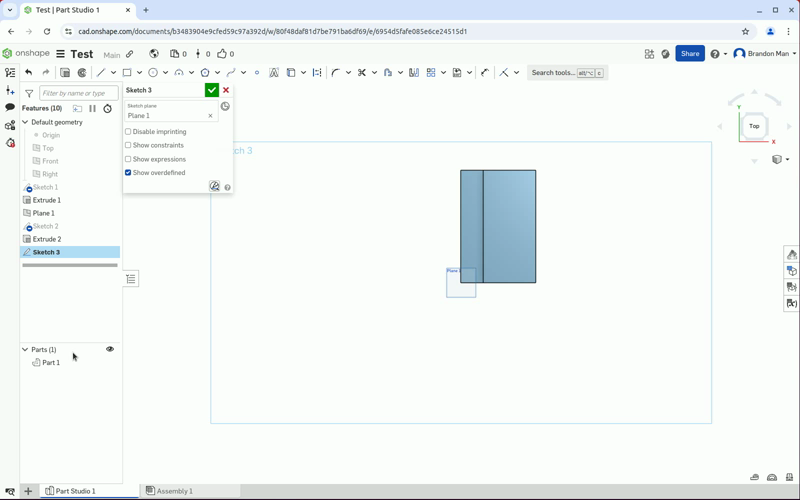
key(y)
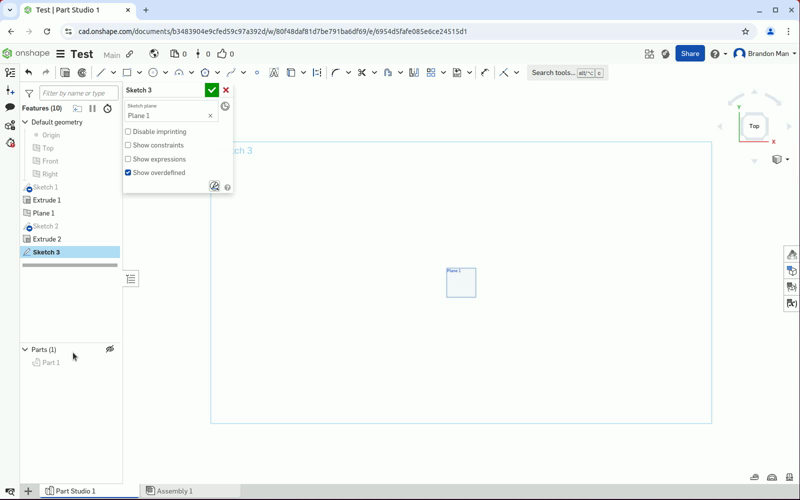
key(c)
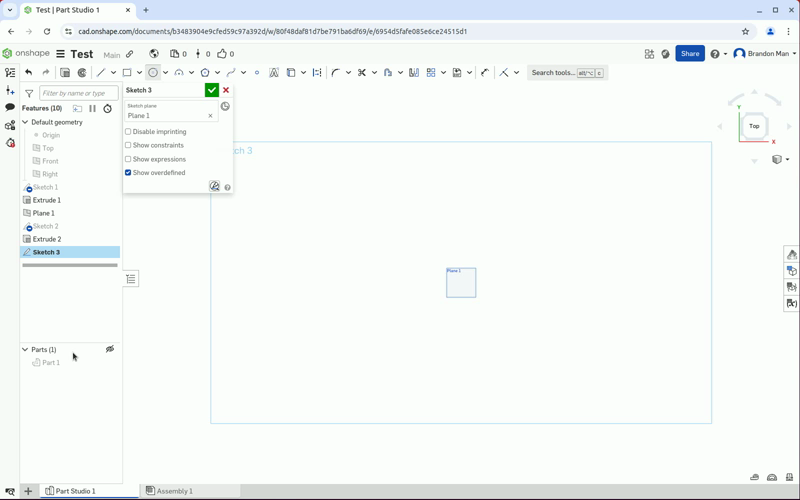
key_down(shift)
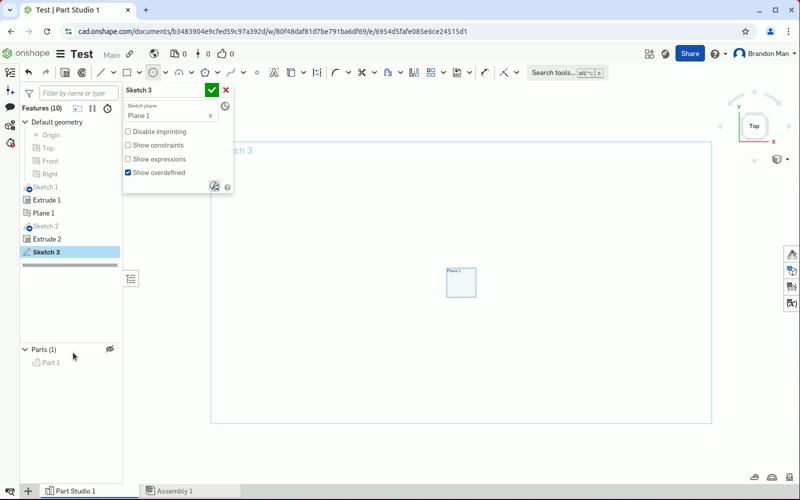
mouse_move(510, 226)
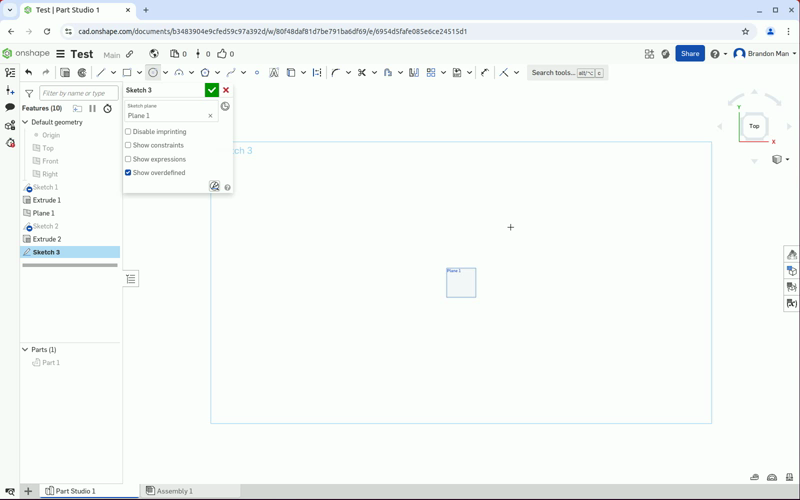
click(510, 226)
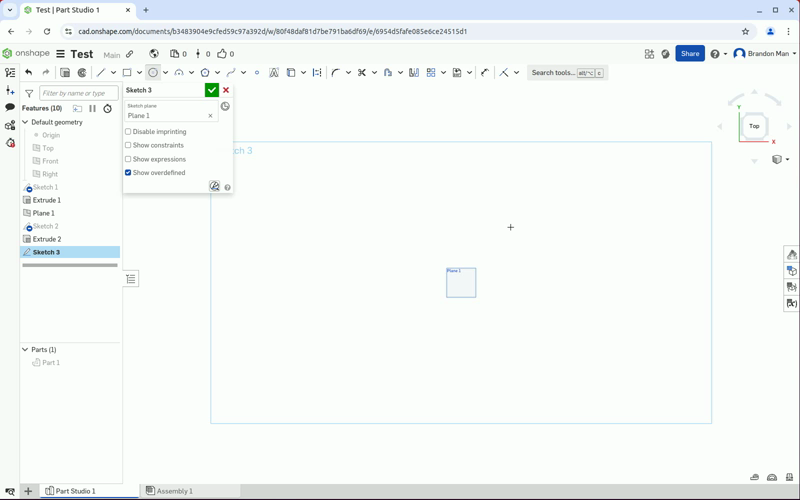
key_up(shift)
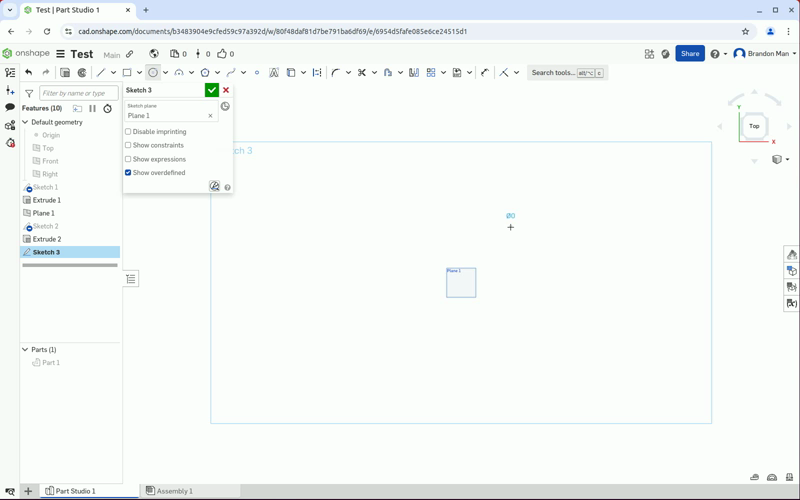
mouse_move(526, 226)
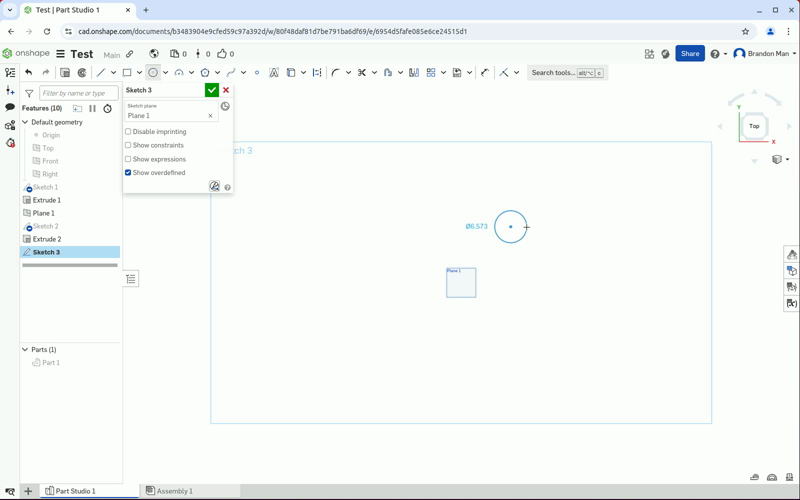
click(526, 226)
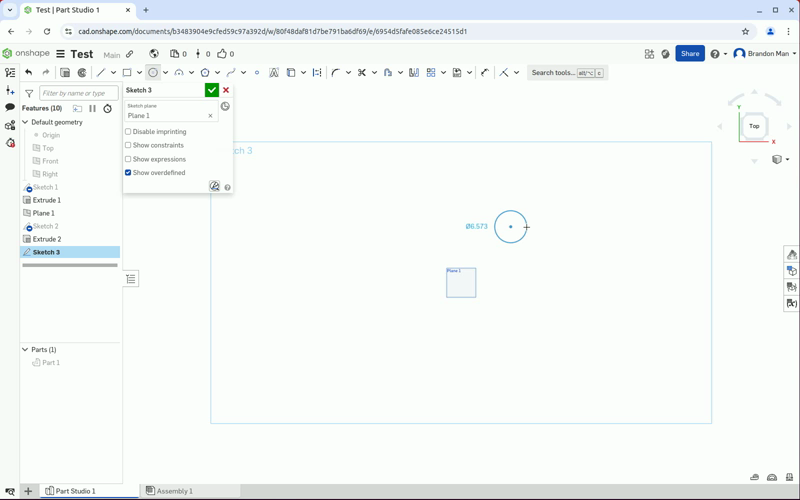
key(esc)
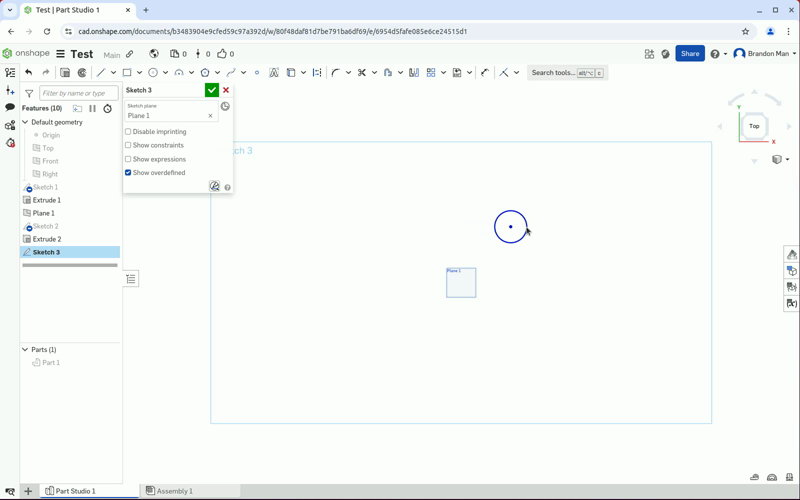
mouse_move(515, 222)
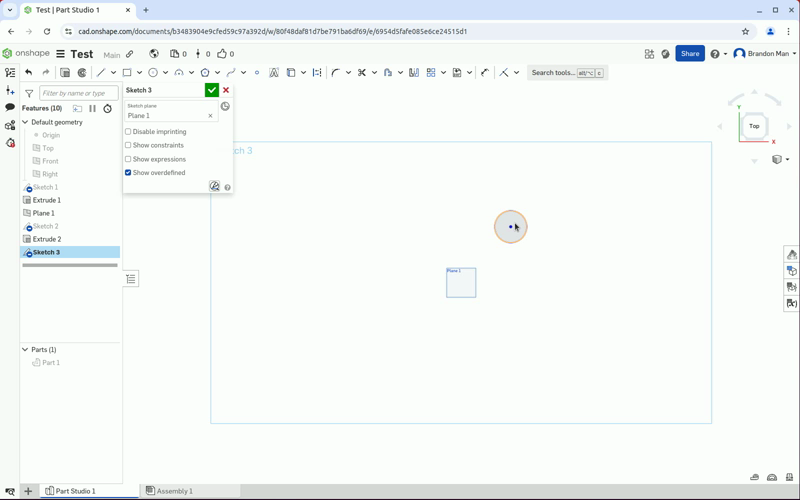
scroll(6)
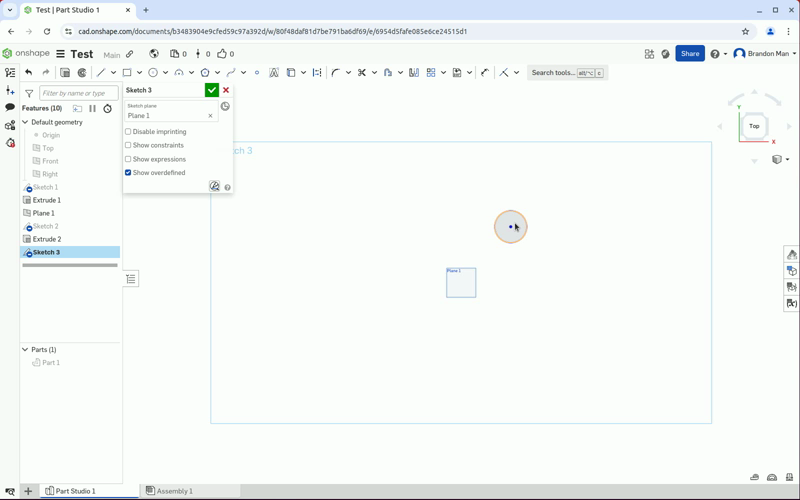
scroll(6)
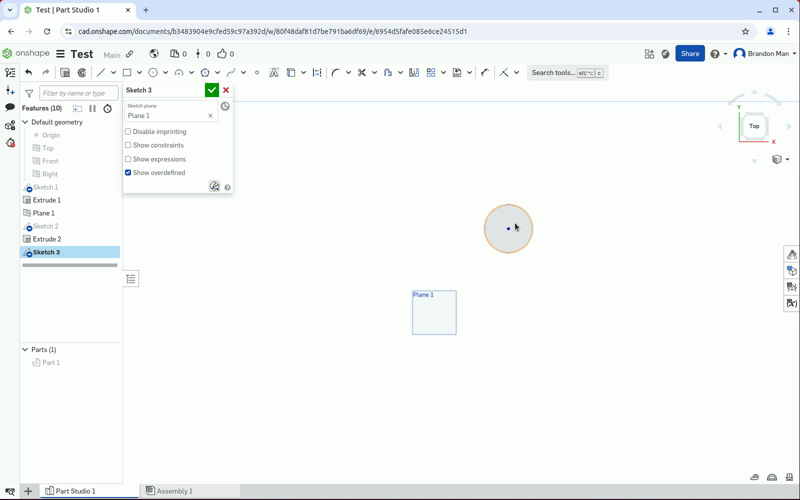
scroll(6)
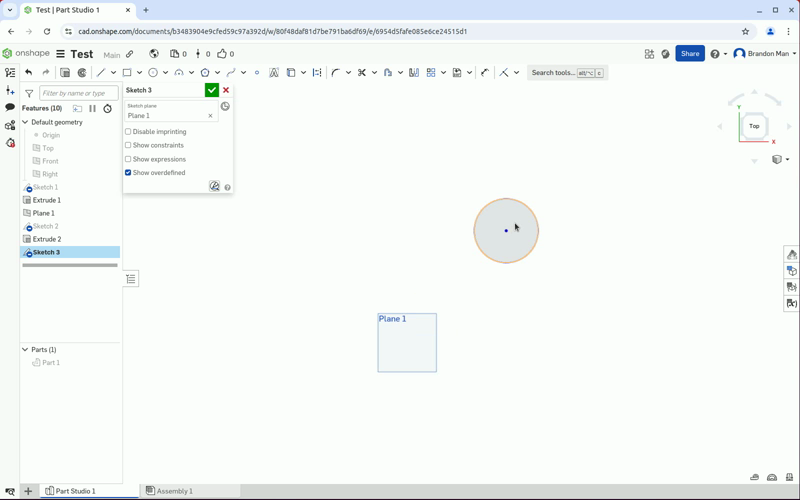
scroll(6)
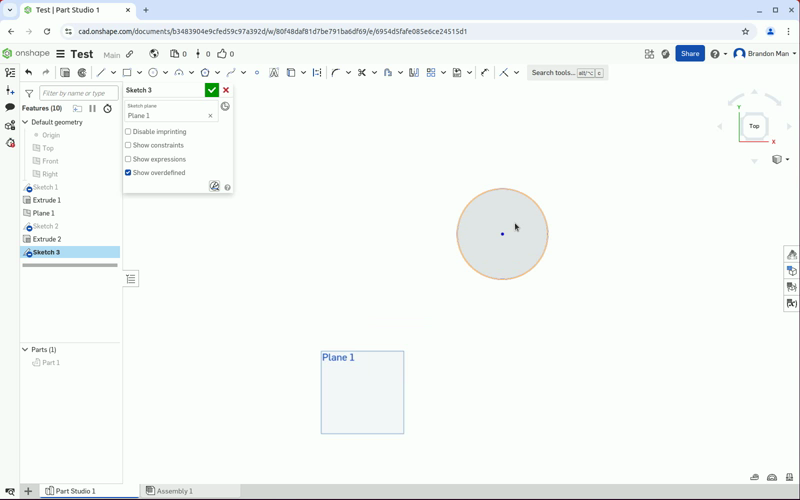
scroll(6)
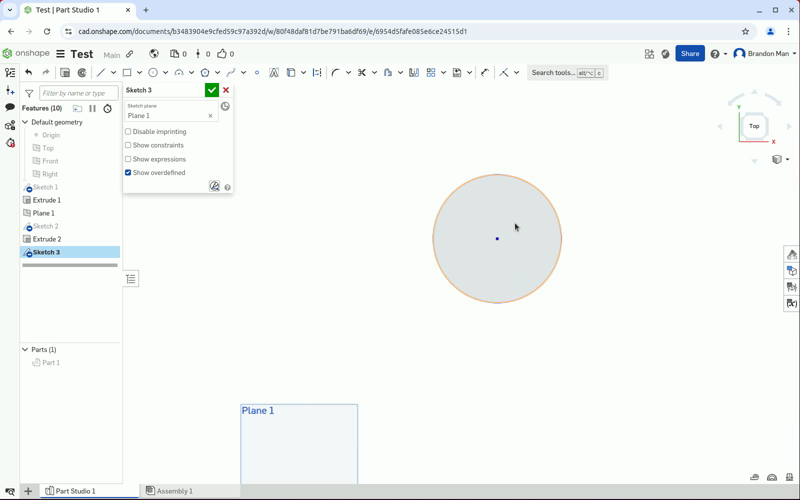
scroll(6)
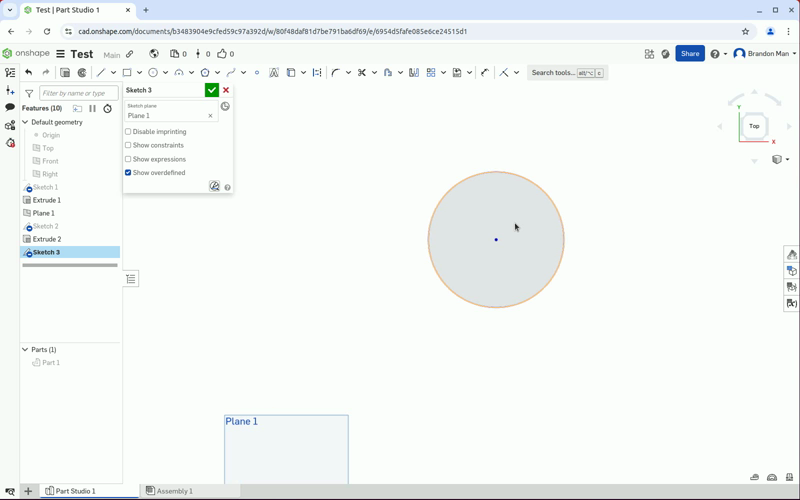
scroll(6)
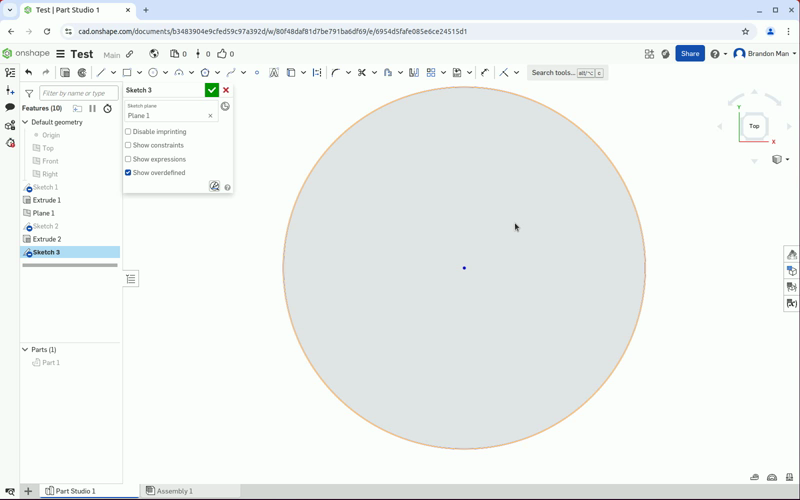
click(515, 222)
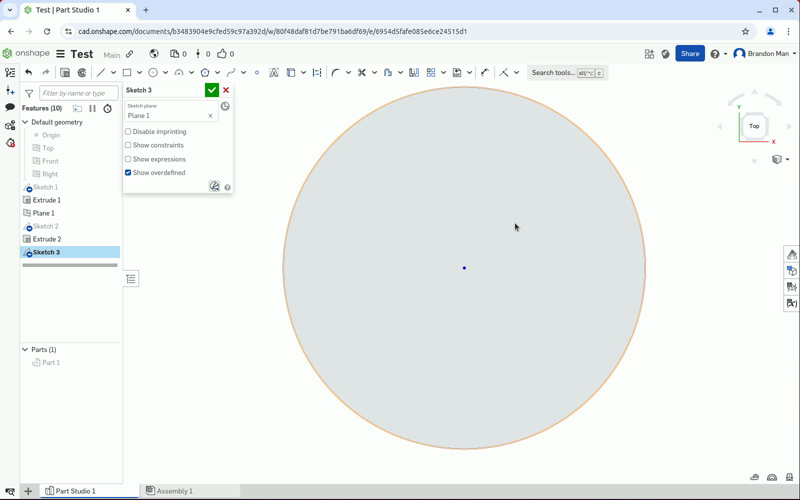
scroll(-6)
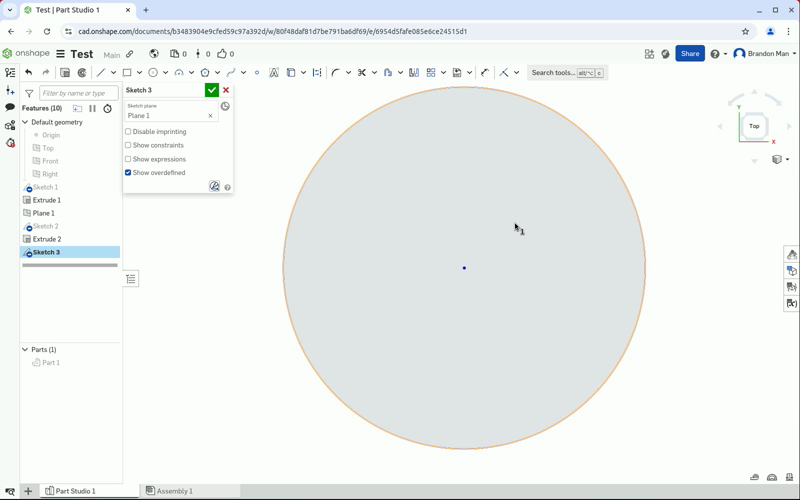
scroll(-6)
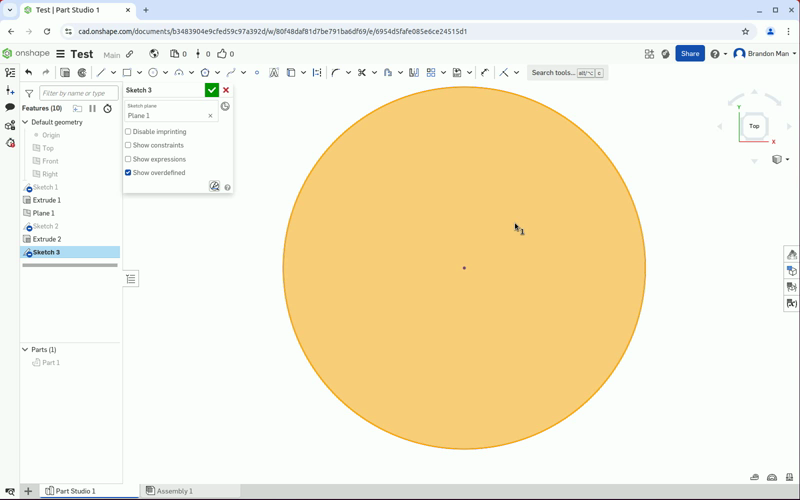
scroll(-6)
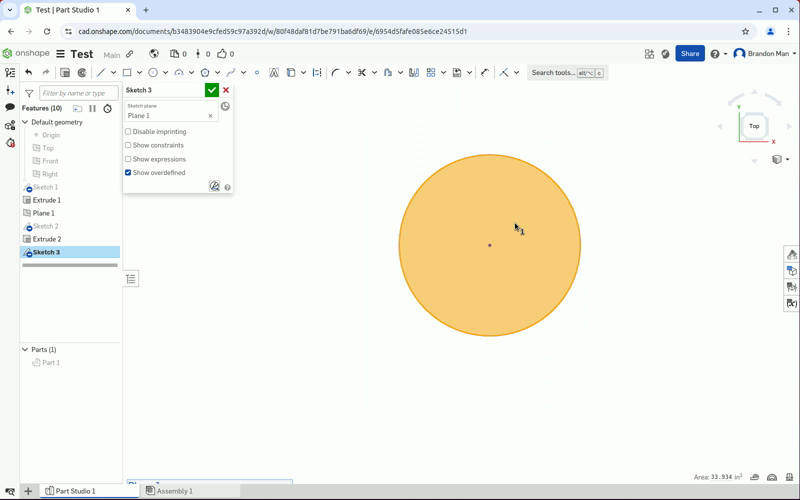
scroll(-6)
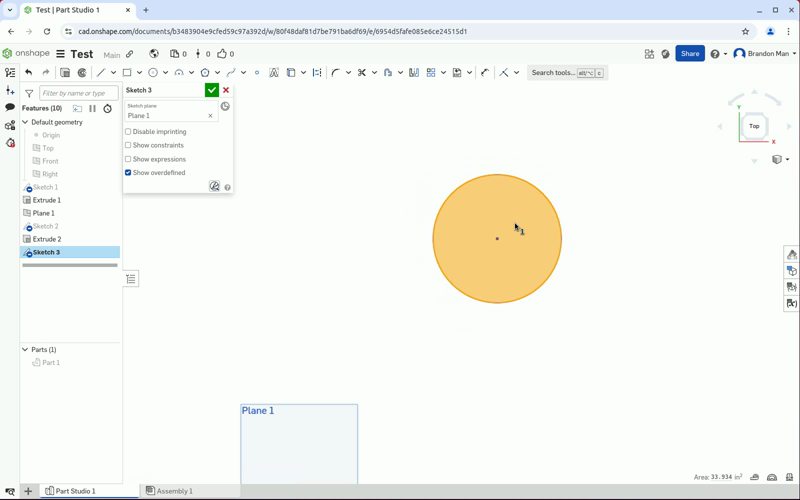
scroll(-6)
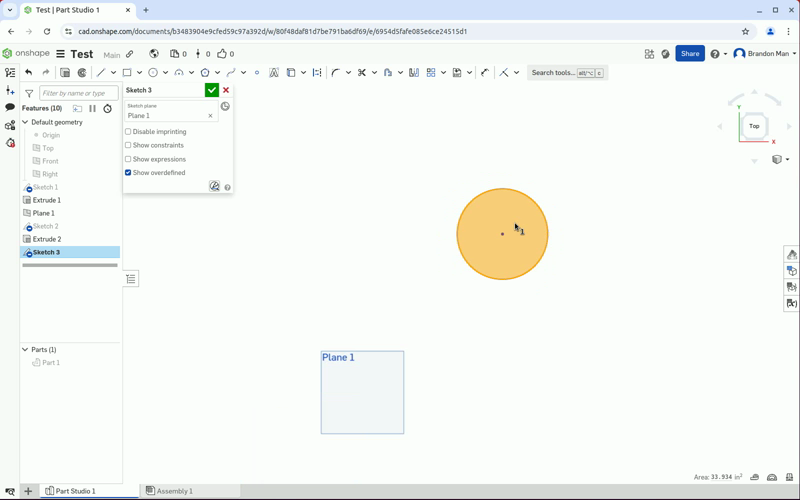
scroll(-6)
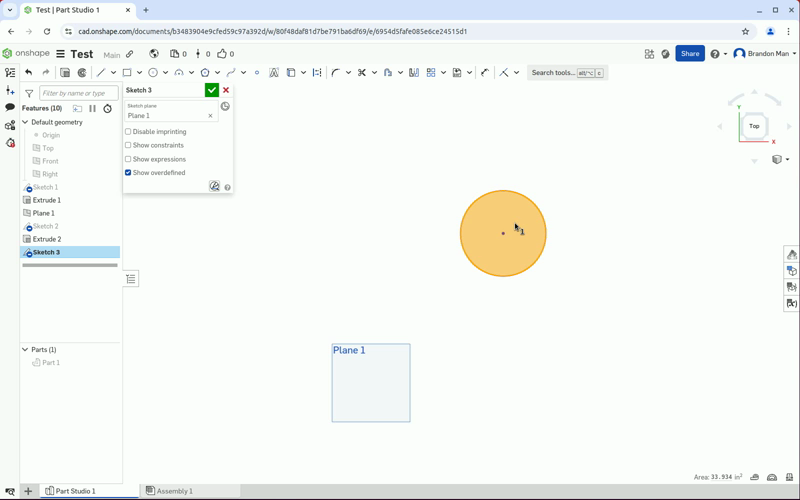
scroll(-6)
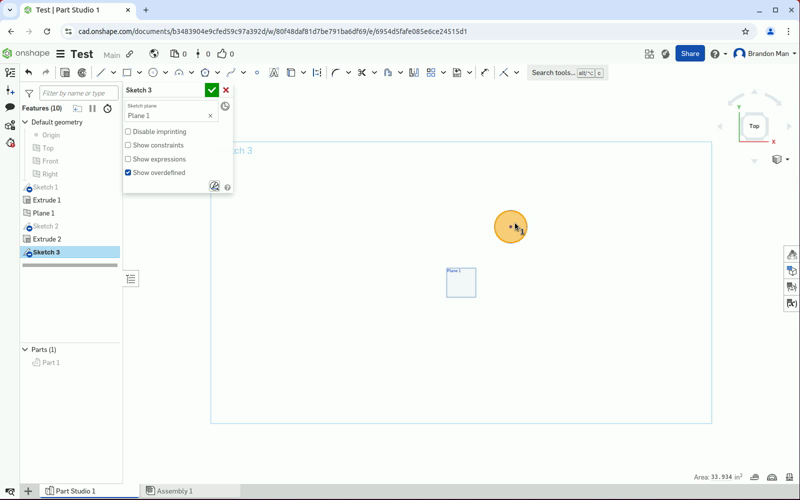
mouse_move(73, 352)
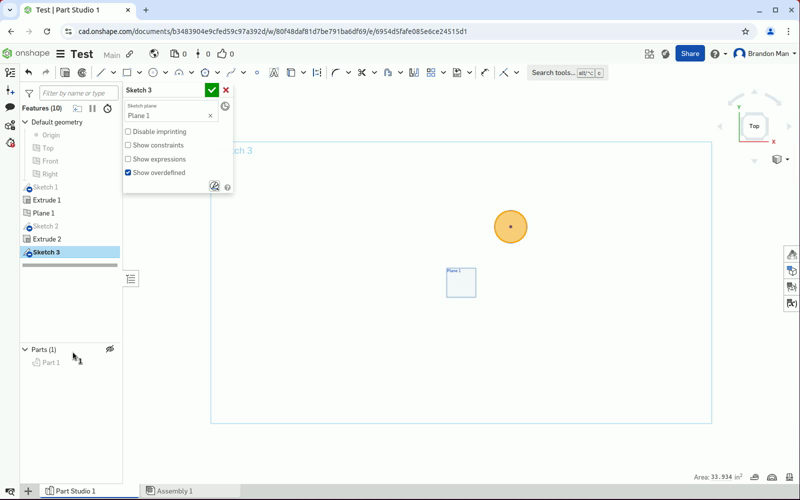
key(shift+y)
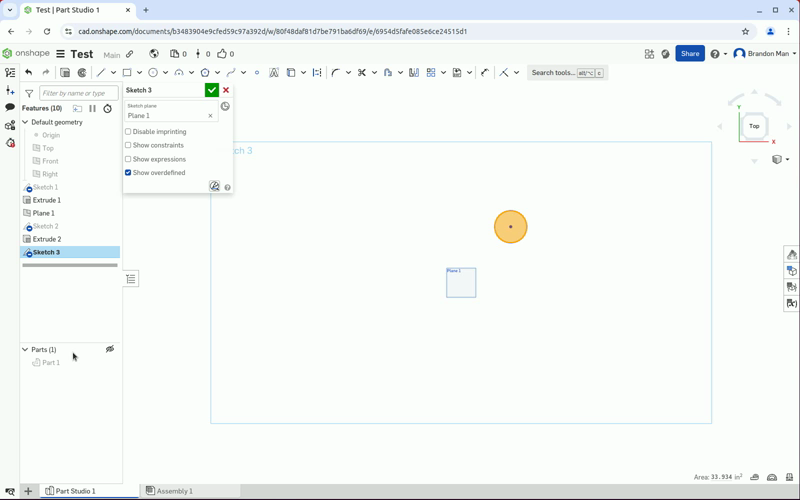
key(shift+e)
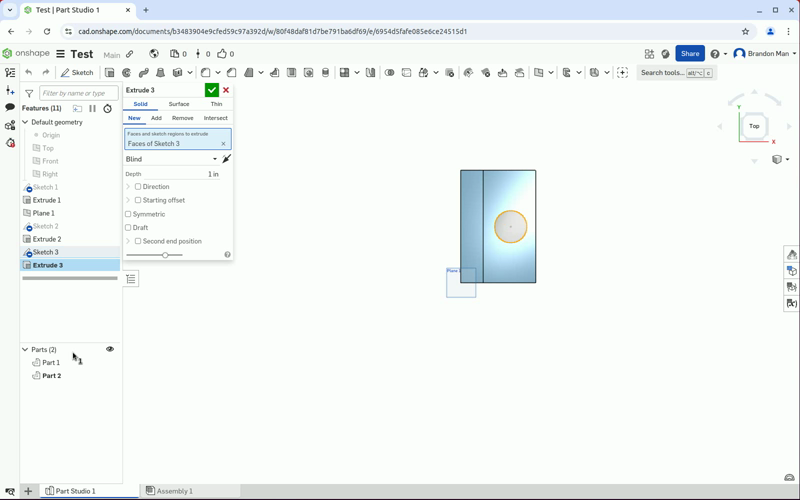
mouse_move(143, 106)
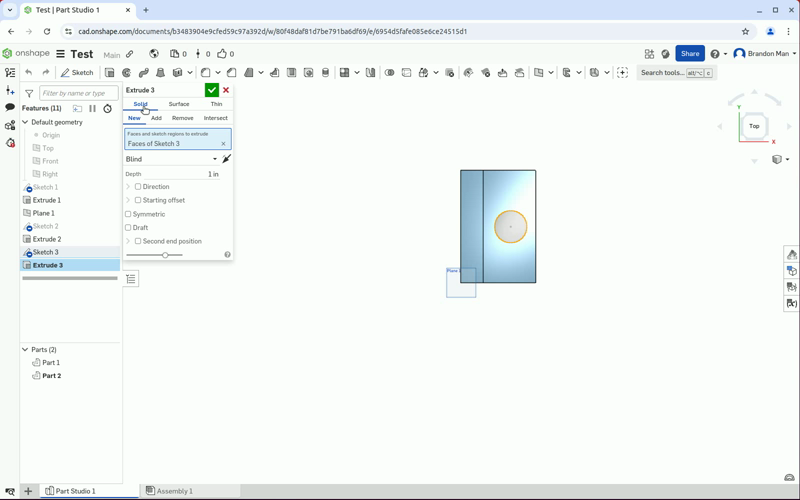
click(143, 106)
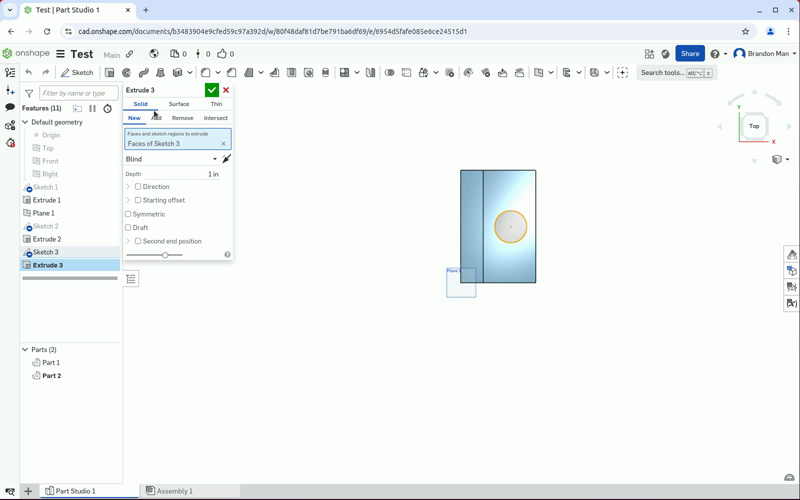
mouse_move(186, 120)
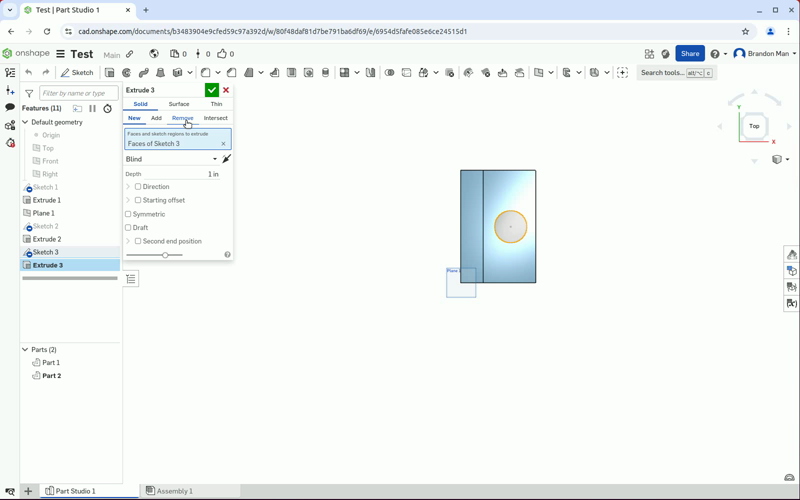
click(186, 120)
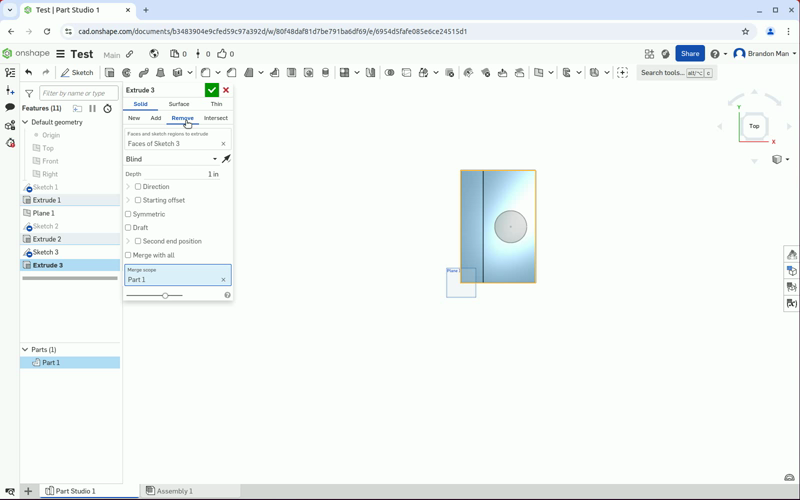
key(tab, 4)
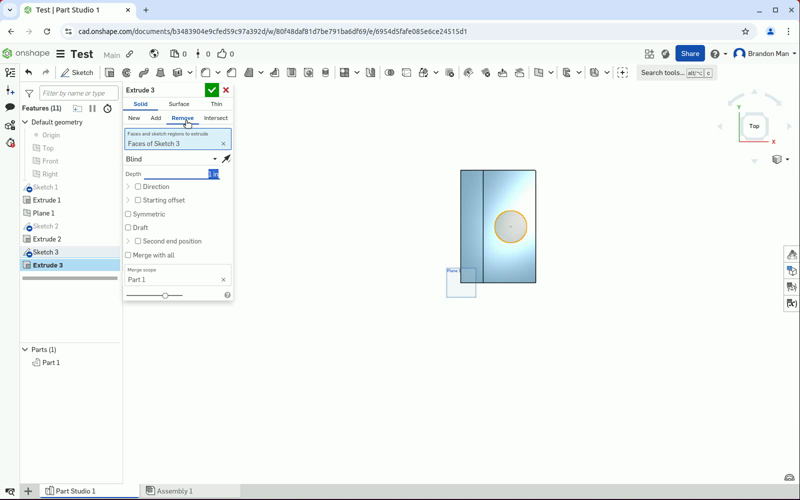
text(30.811)
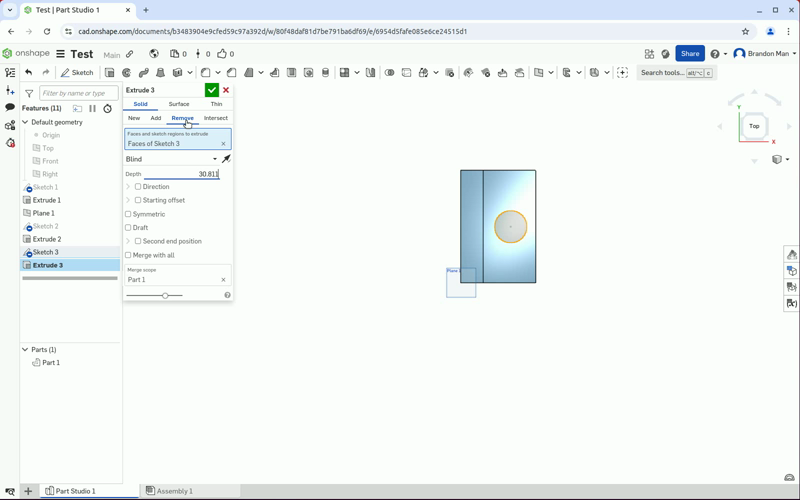
key(tab, 6)
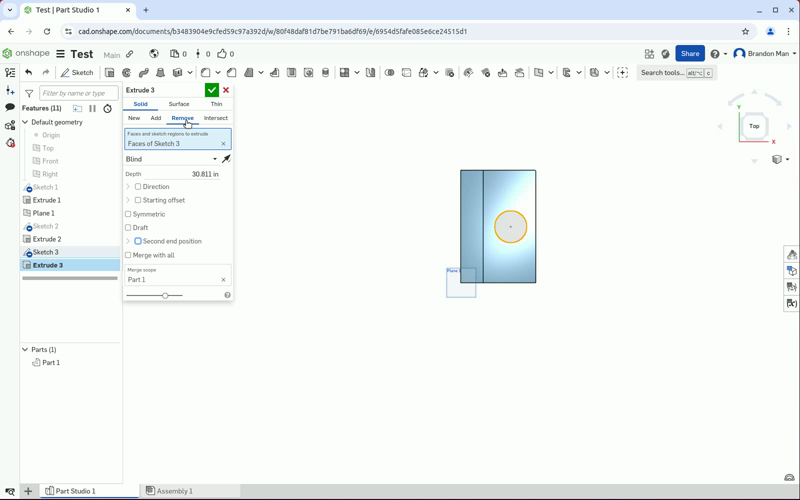
key(space)
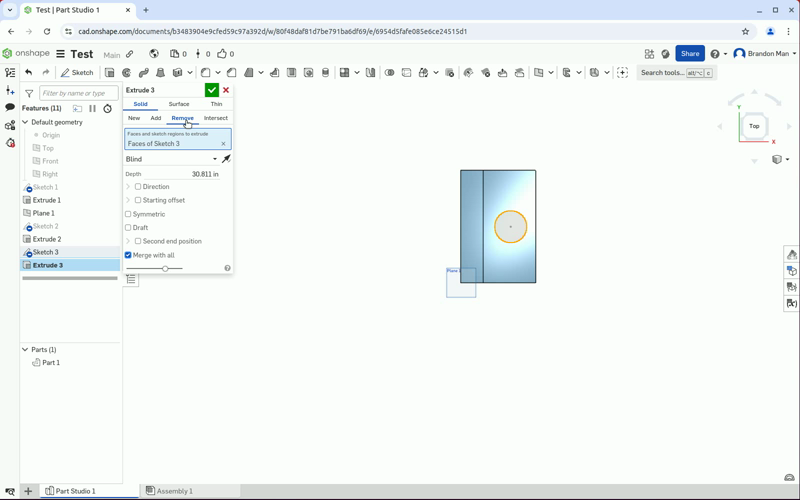
key(enter)
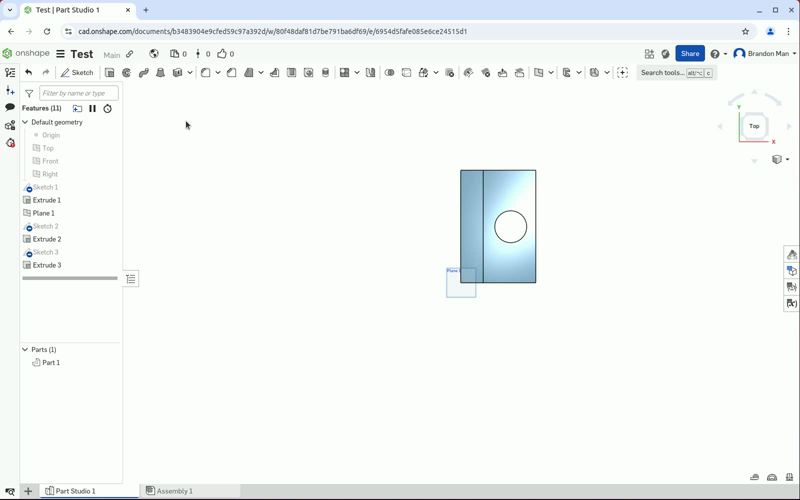
key(shift+h)
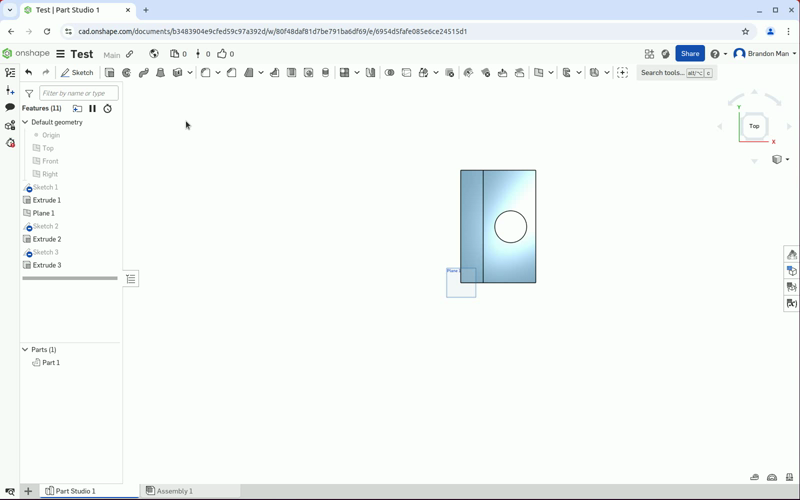
key(shift+h)
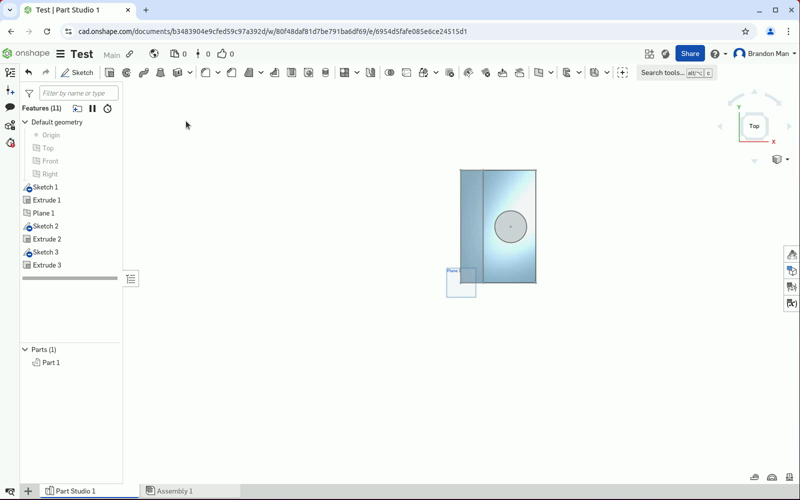
key(shift+7)
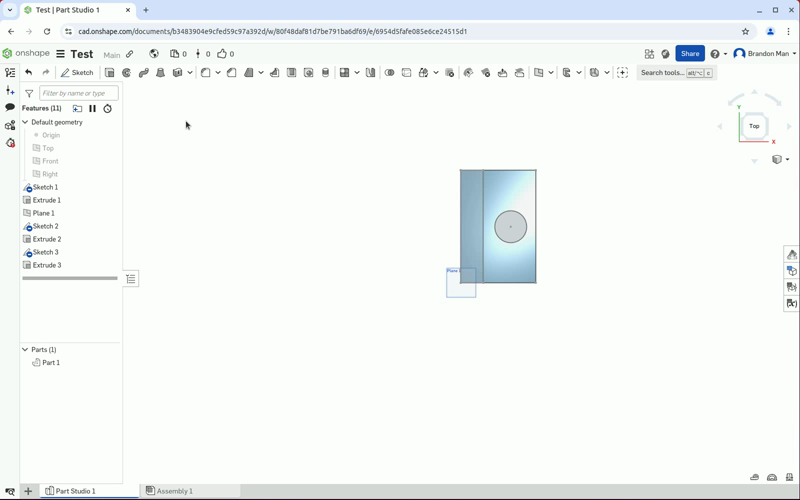
key(up, 3)
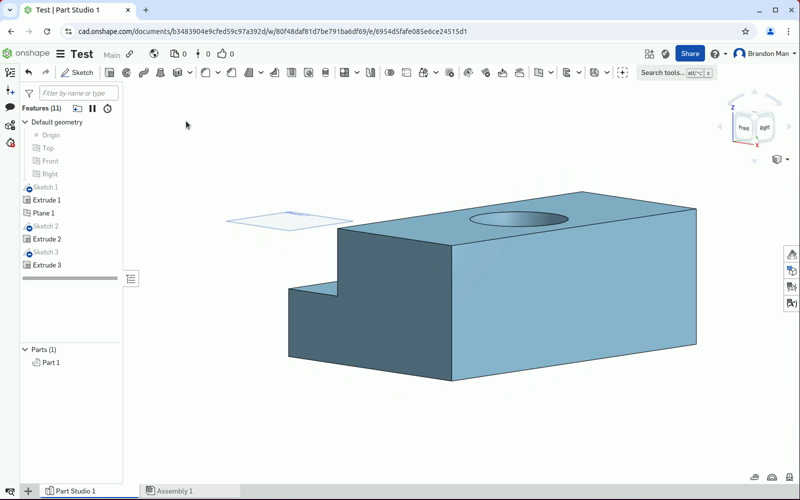
key(left, 3)
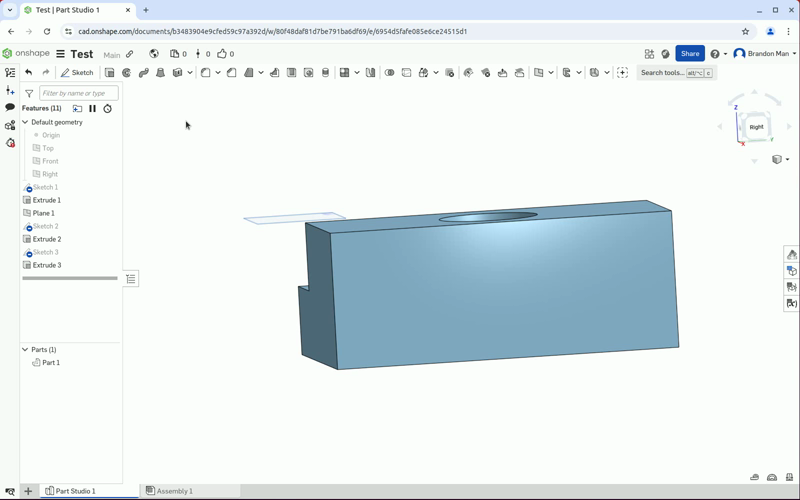
key(right, 3)
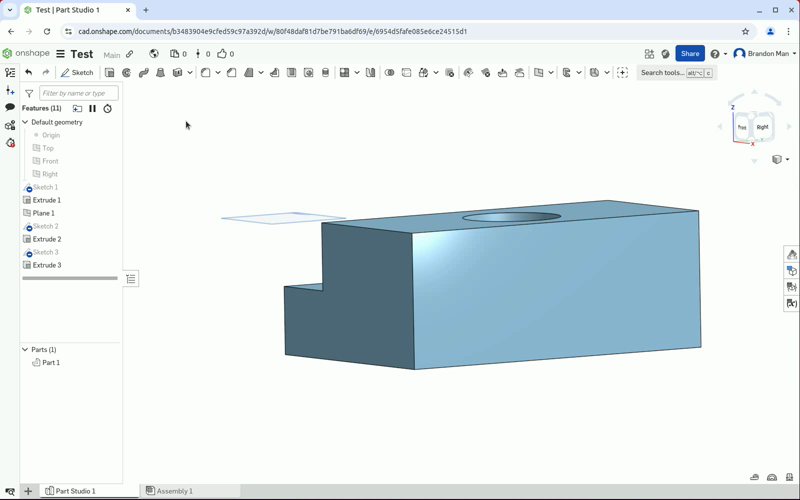
key(down, 3)
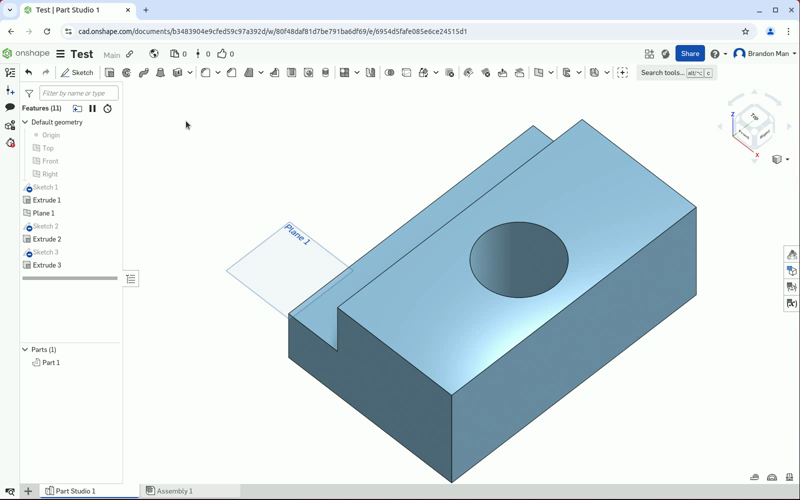
mouse_move(73, 189)
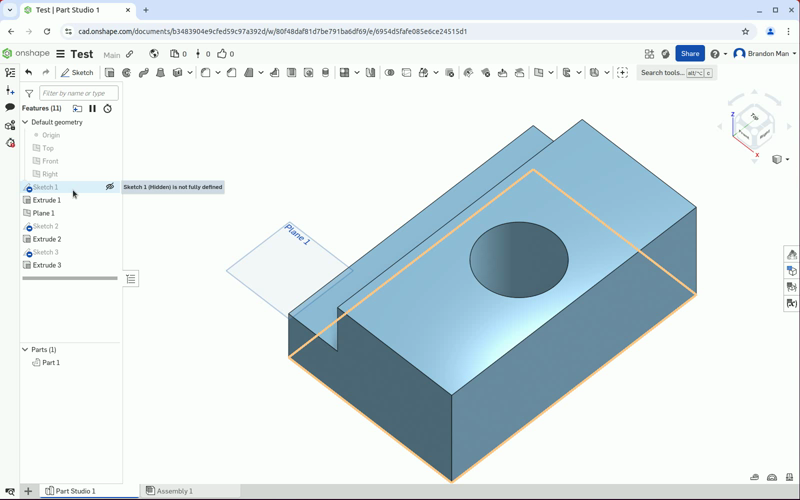
click(73, 189)